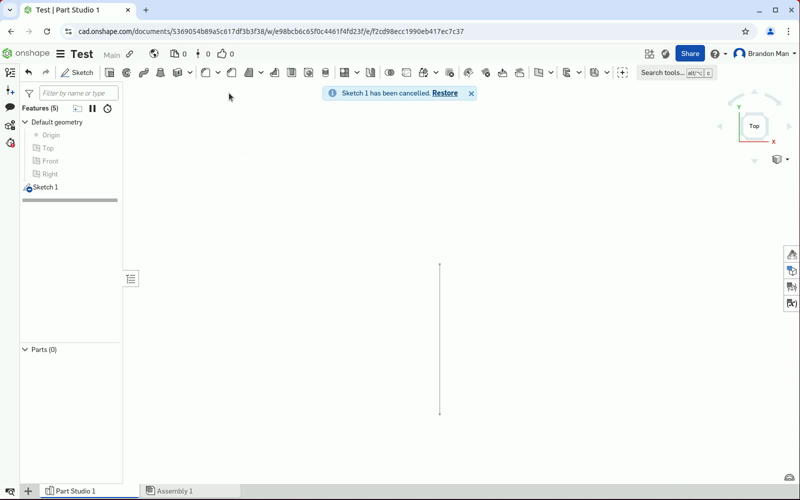
key(shift+h)
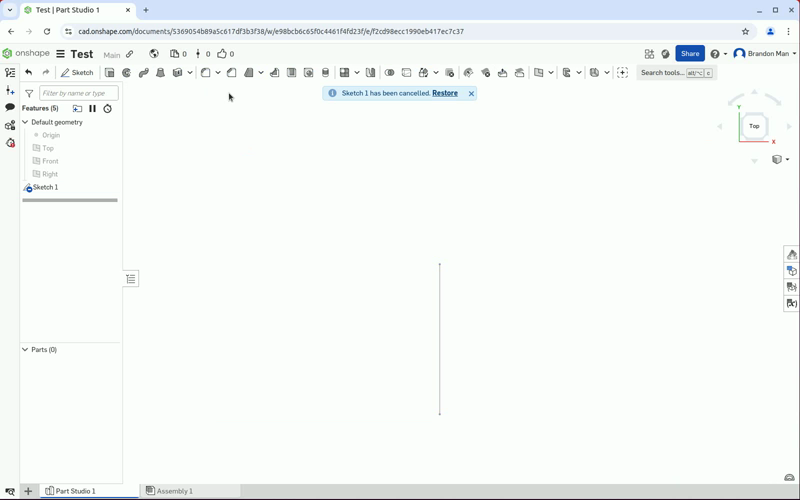
key(shift+s)
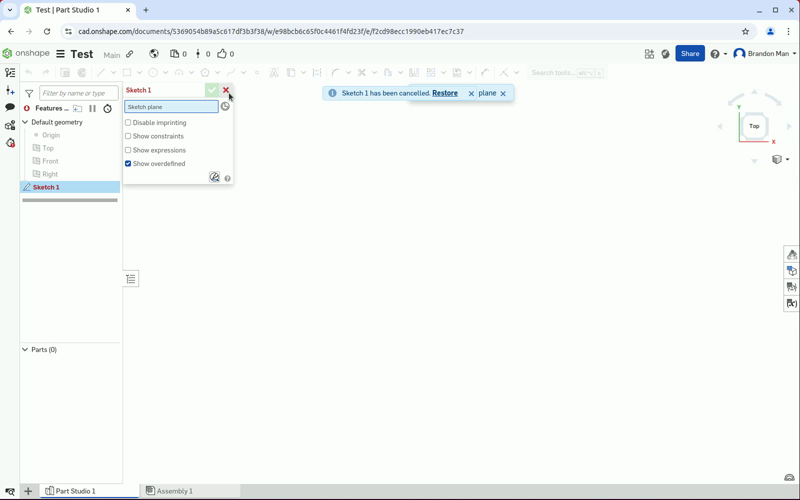
mouse_move(73, 150)
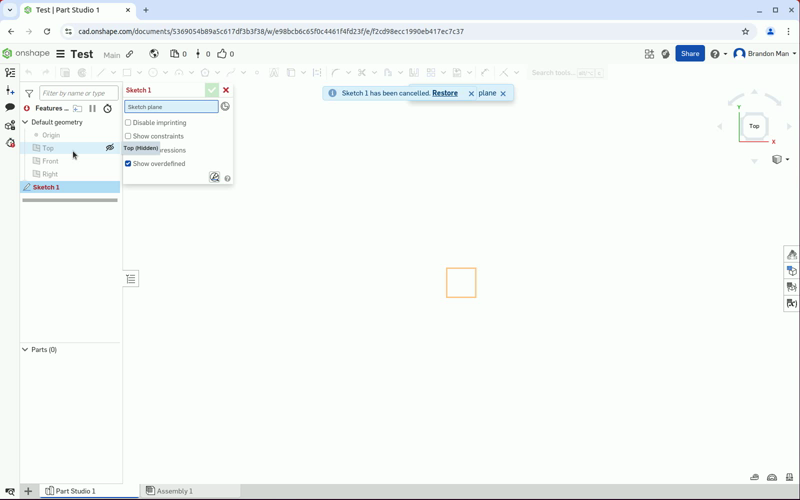
click(73, 150)
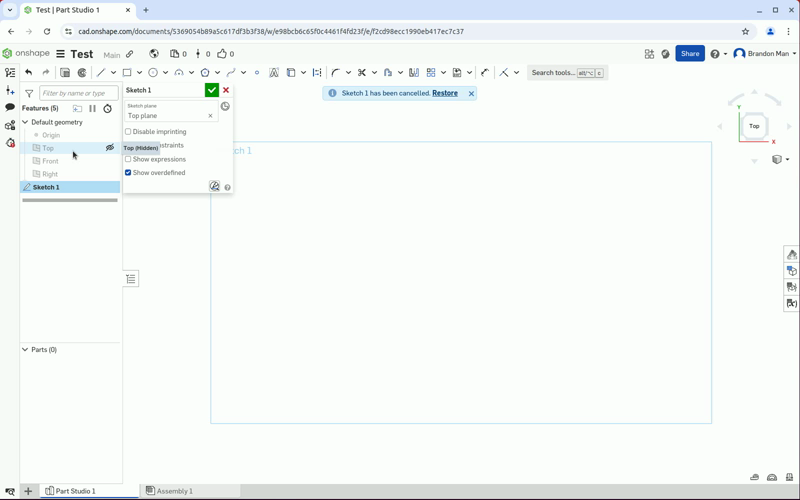
mouse_move(73, 352)
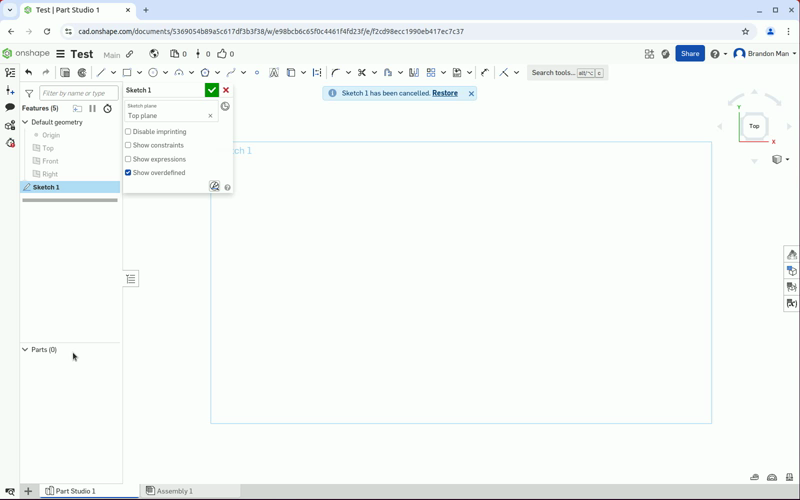
key(y)
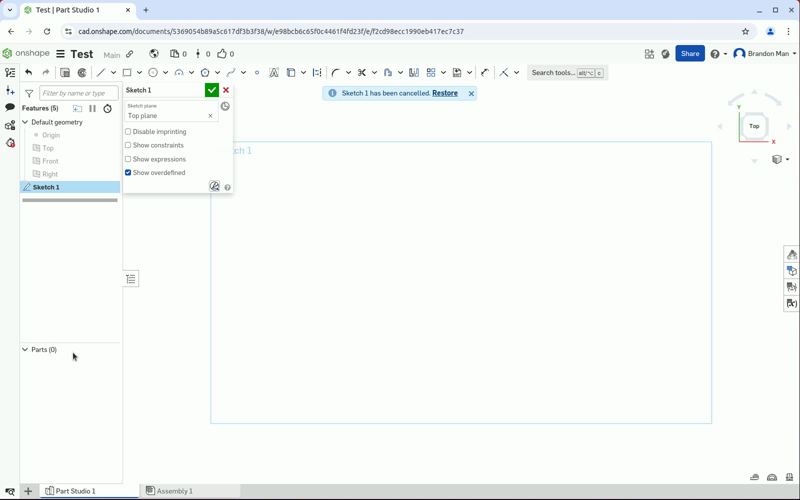
key(c)
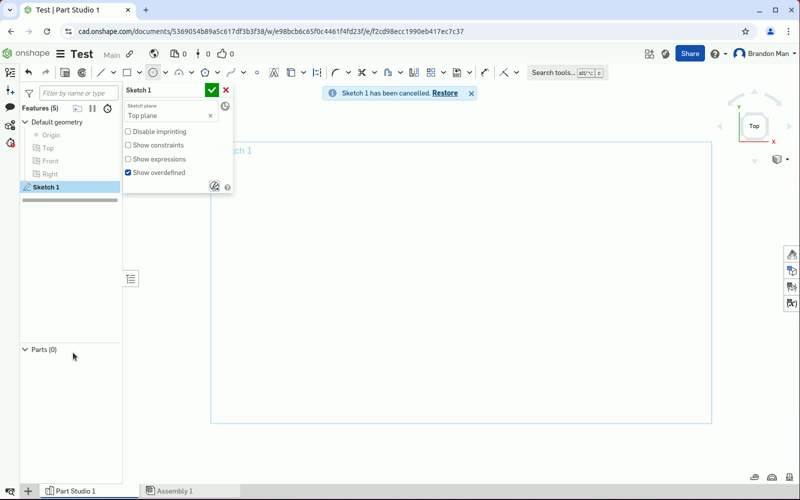
key_down(shift)
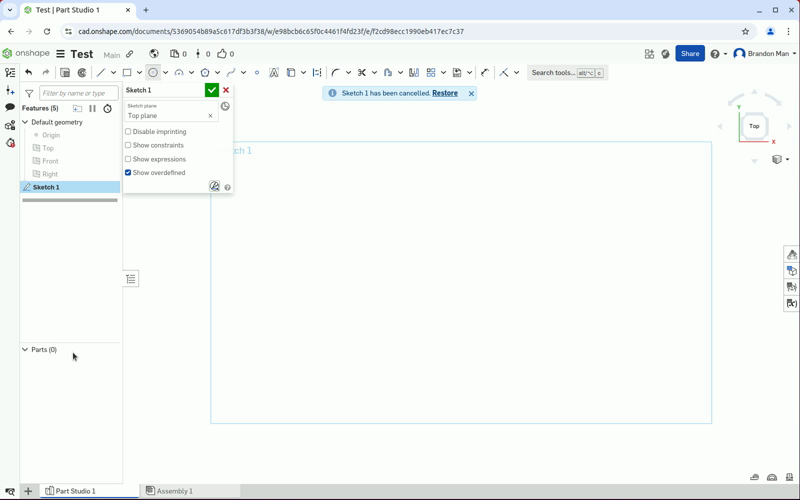
mouse_move(461, 282)
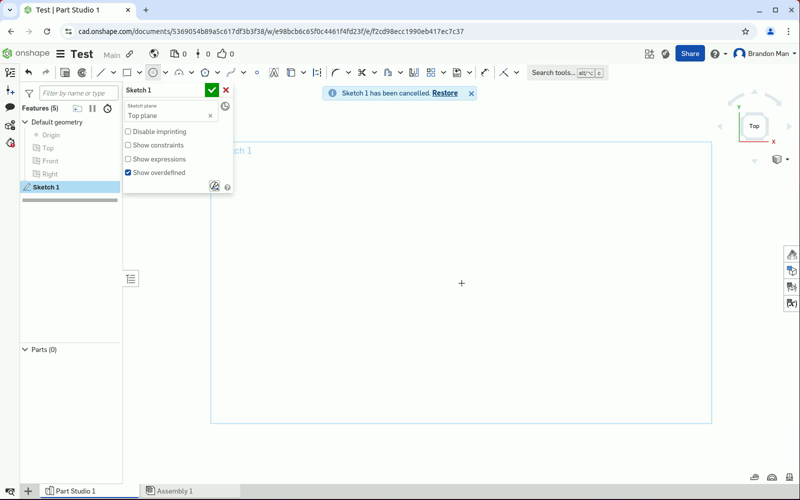
click(461, 282)
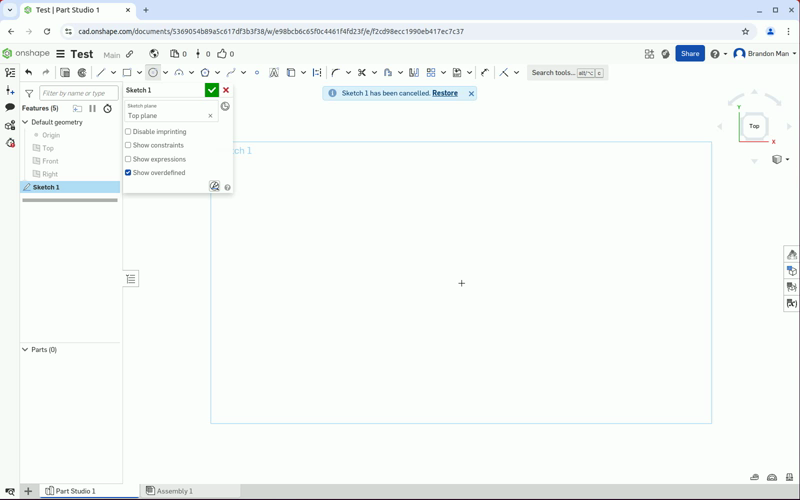
key_up(shift)
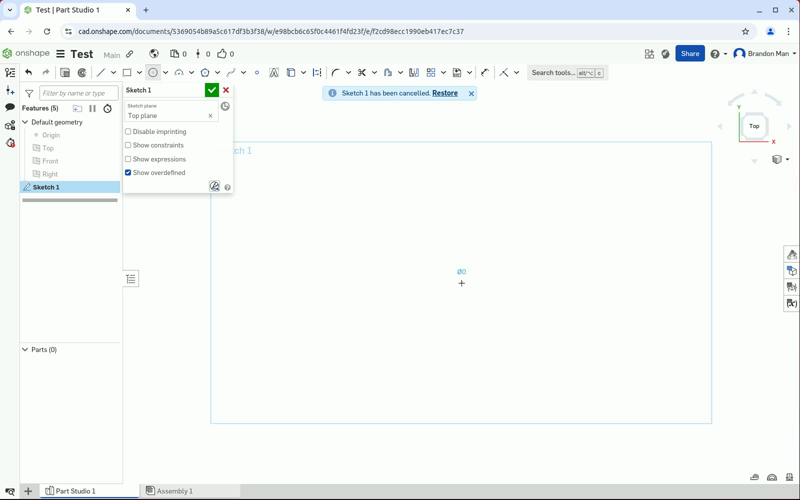
mouse_move(480, 282)
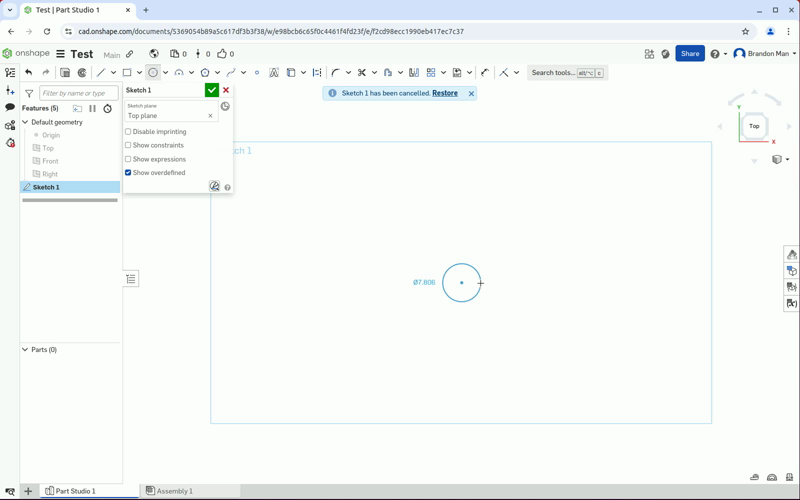
click(480, 282)
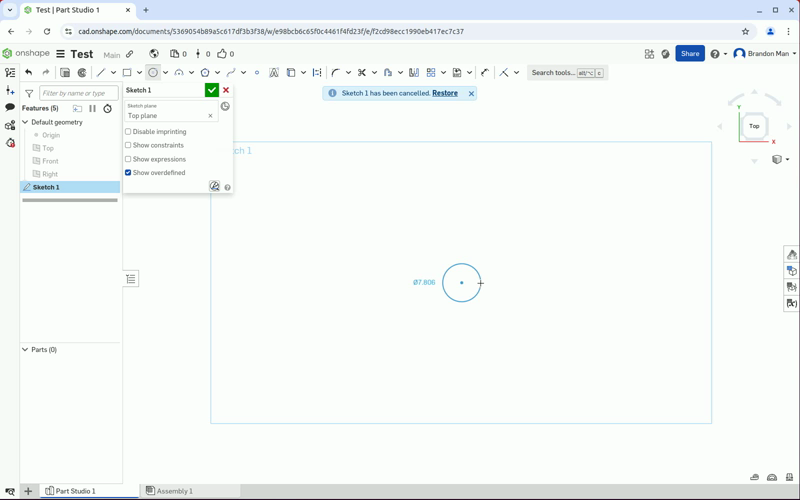
key(esc)
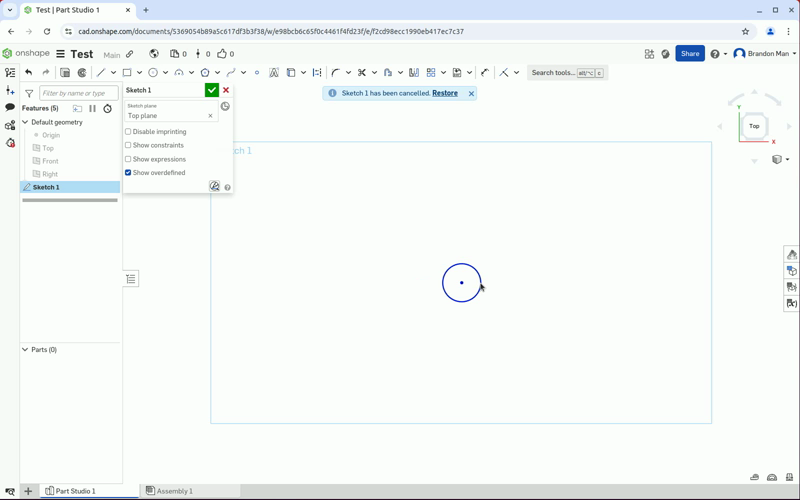
mouse_move(454, 289)
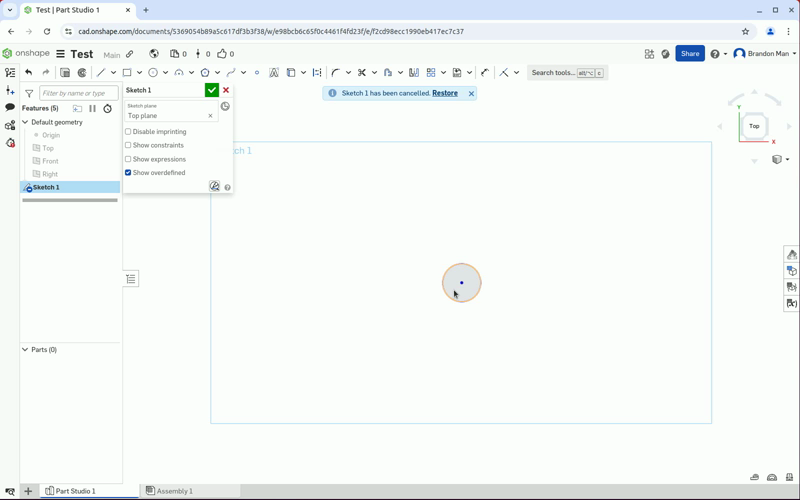
scroll(6)
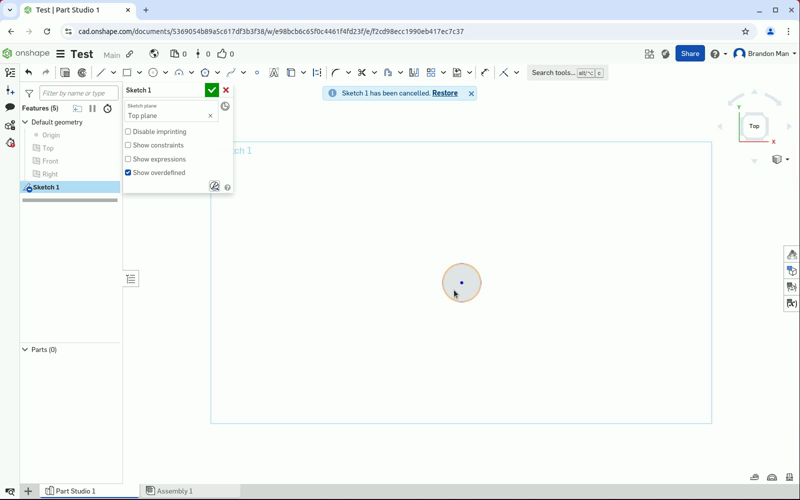
scroll(6)
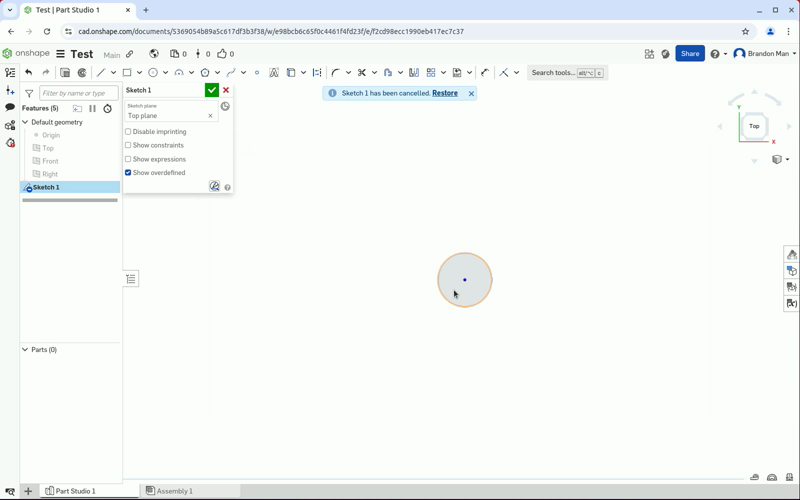
scroll(6)
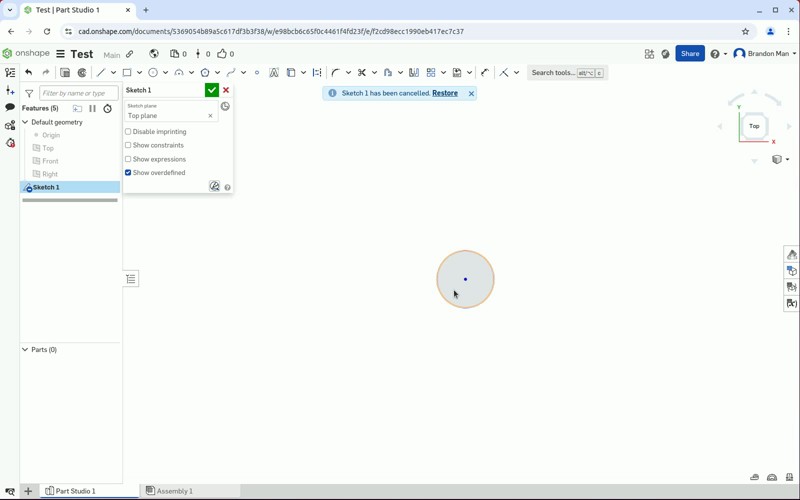
scroll(6)
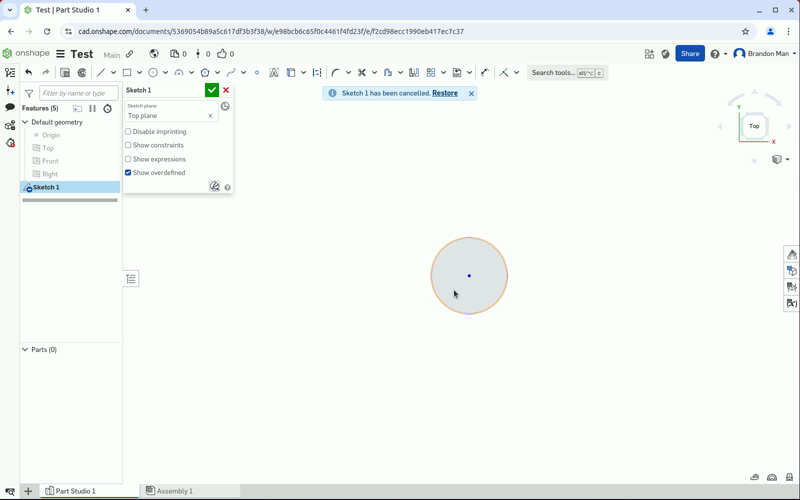
scroll(6)
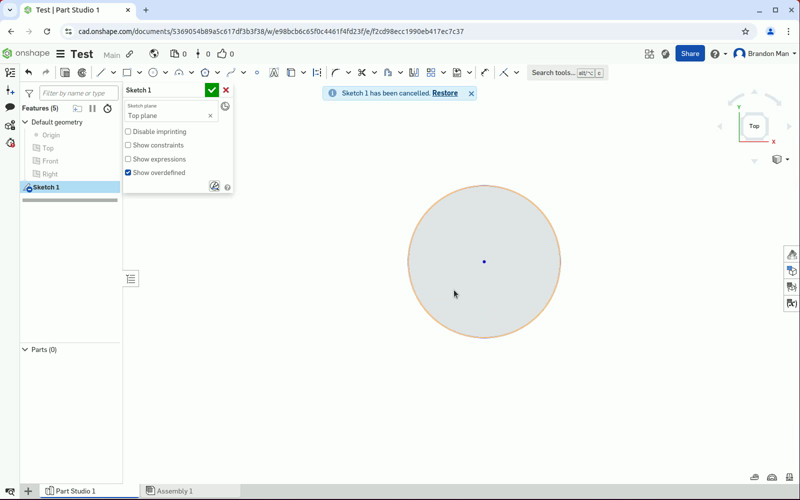
scroll(6)
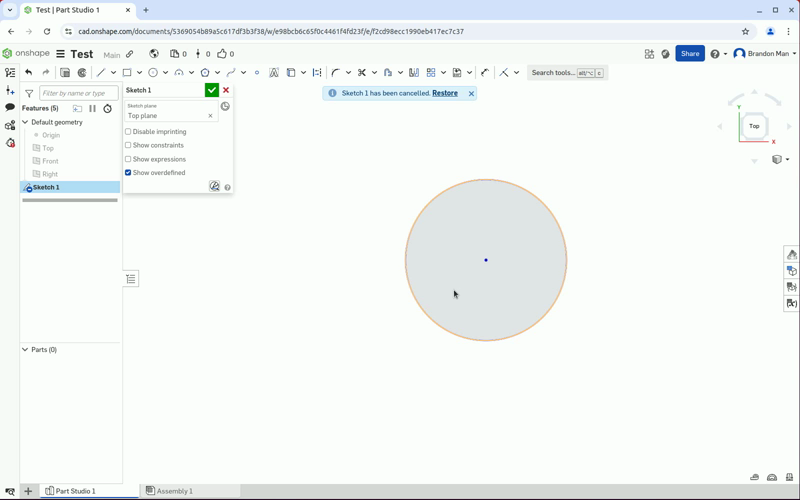
scroll(6)
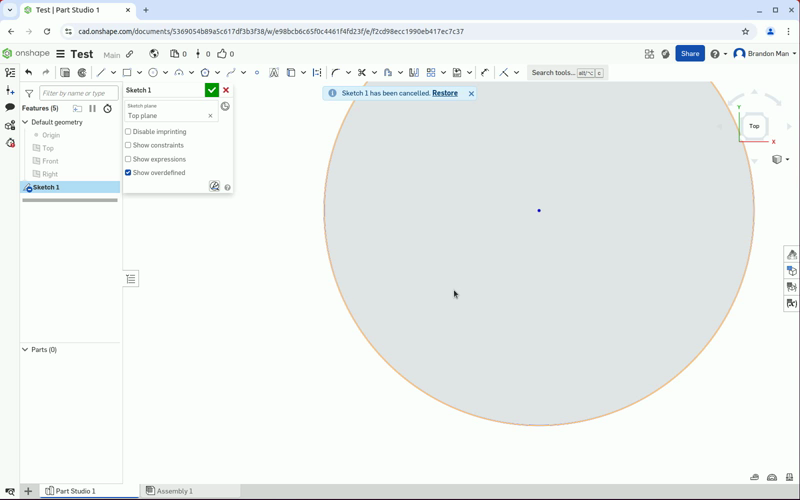
click(454, 289)
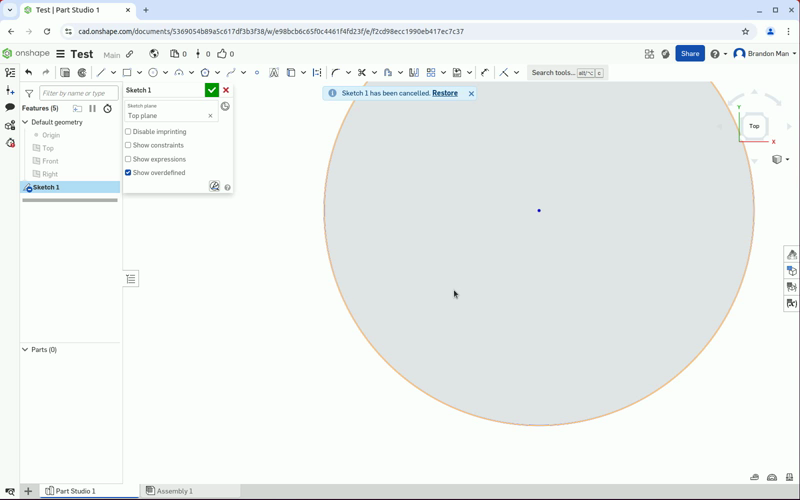
scroll(-6)
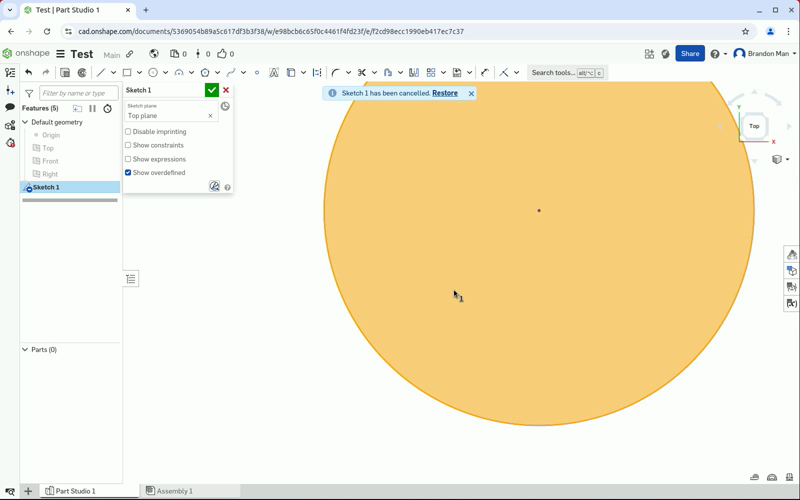
scroll(-6)
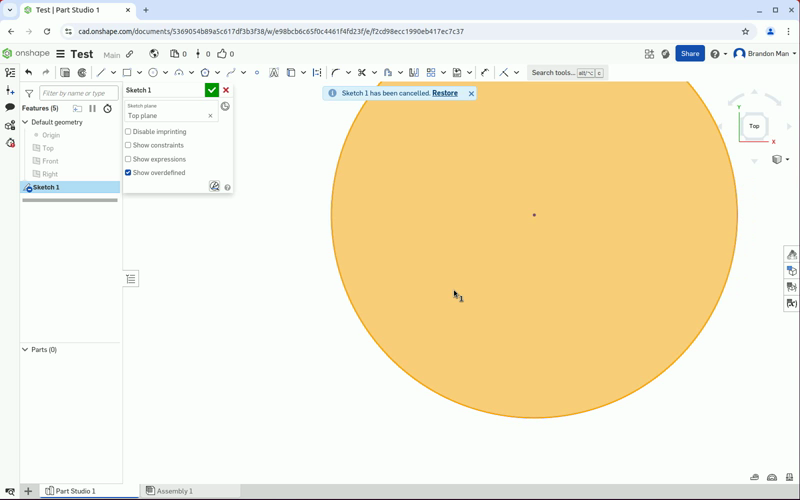
scroll(-6)
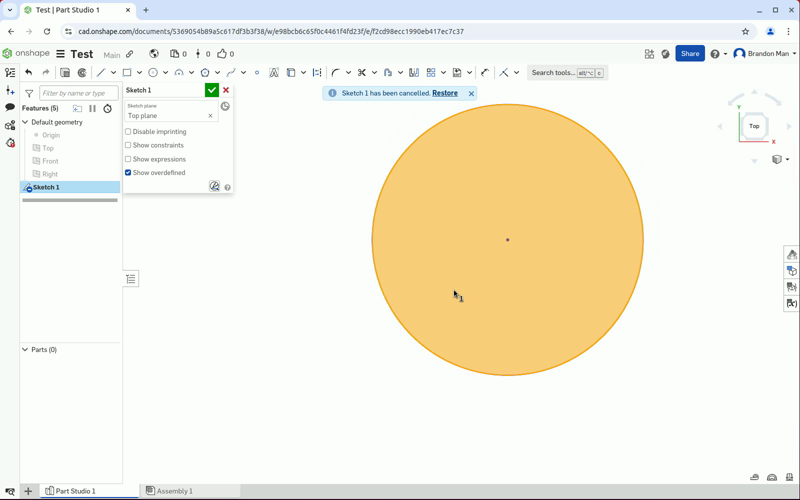
scroll(-6)
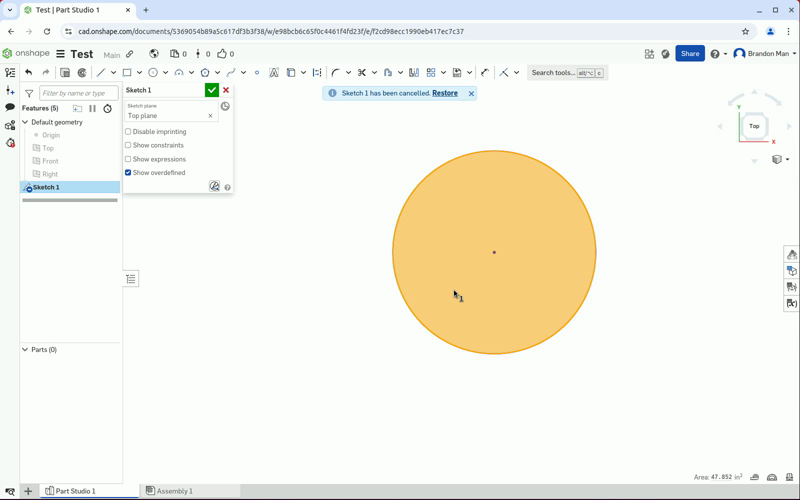
scroll(-6)
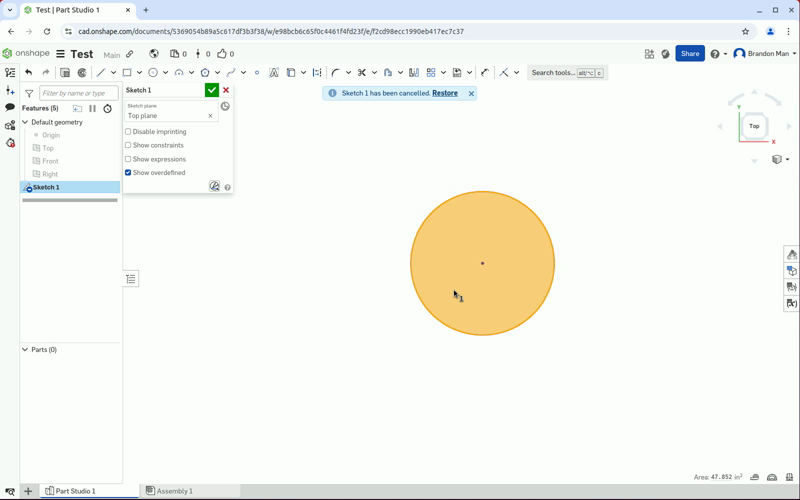
scroll(-6)
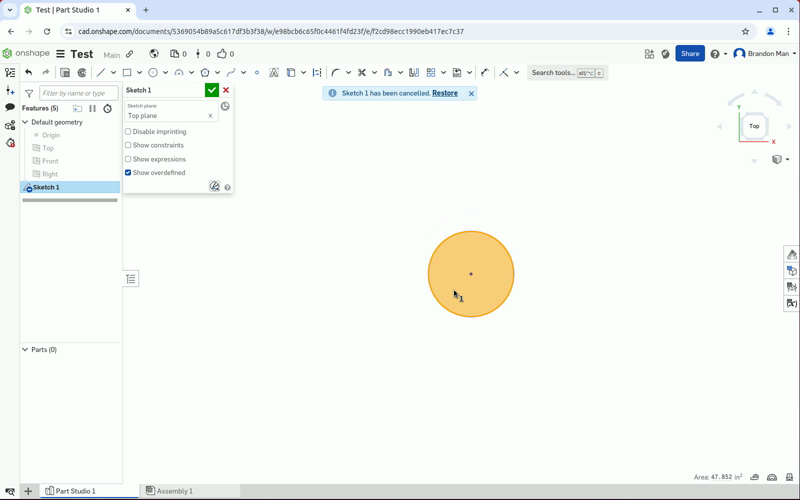
scroll(-6)
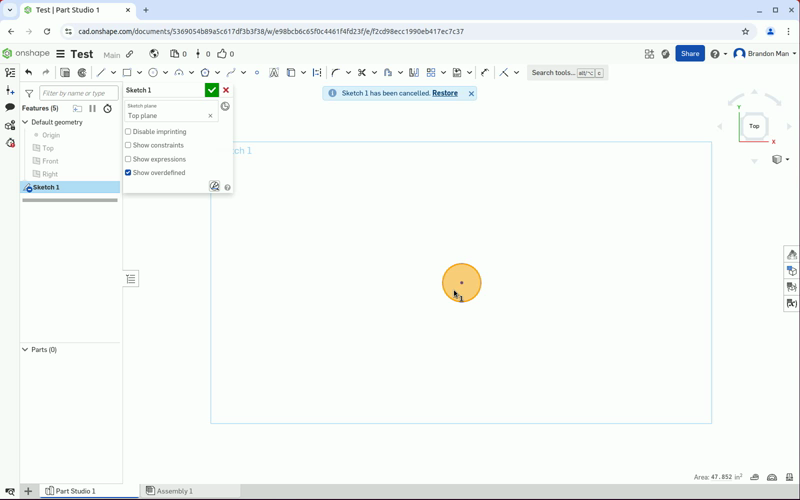
mouse_move(73, 352)
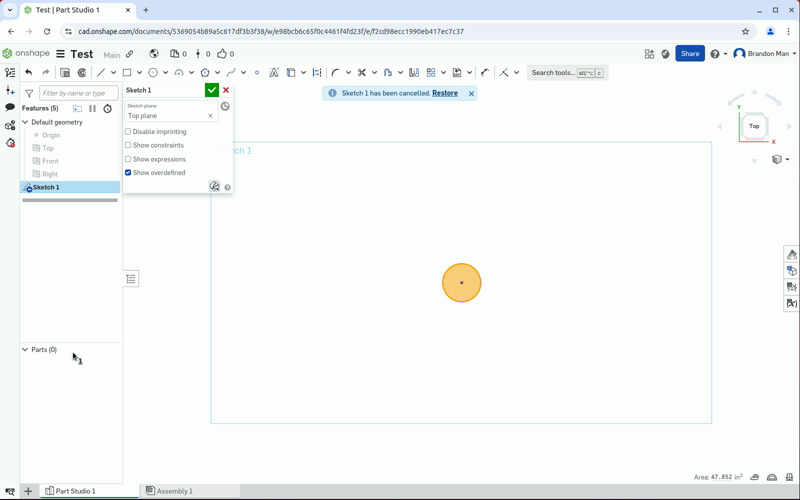
key(shift+y)
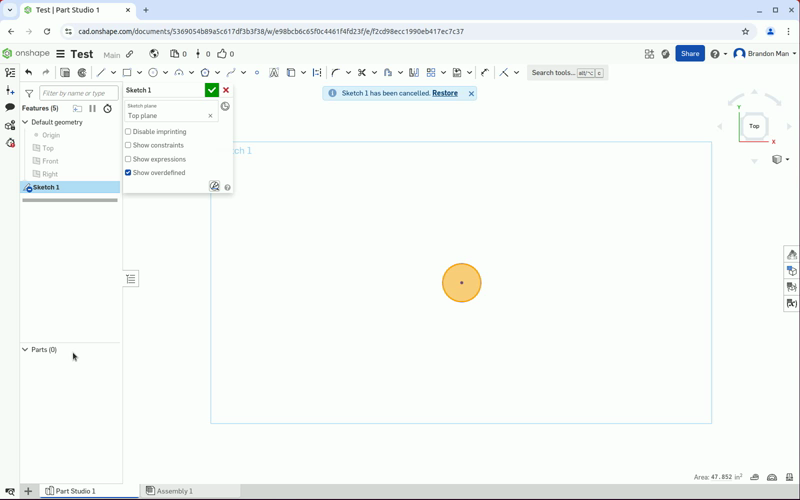
key(shift+e)
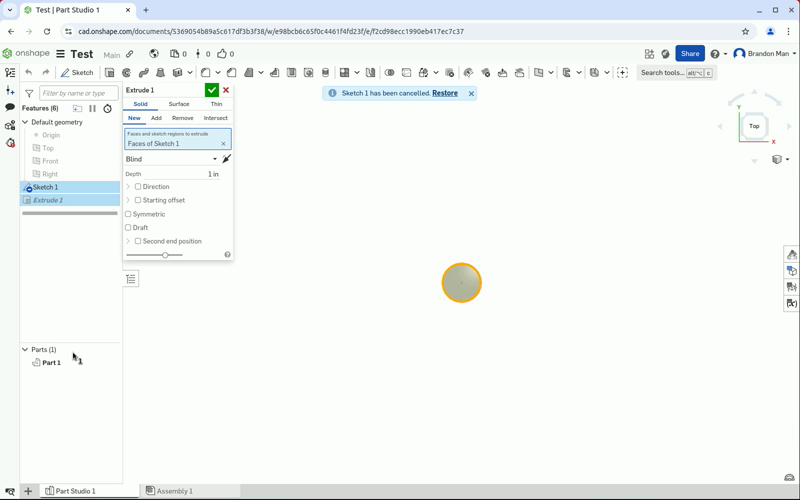
mouse_move(143, 106)
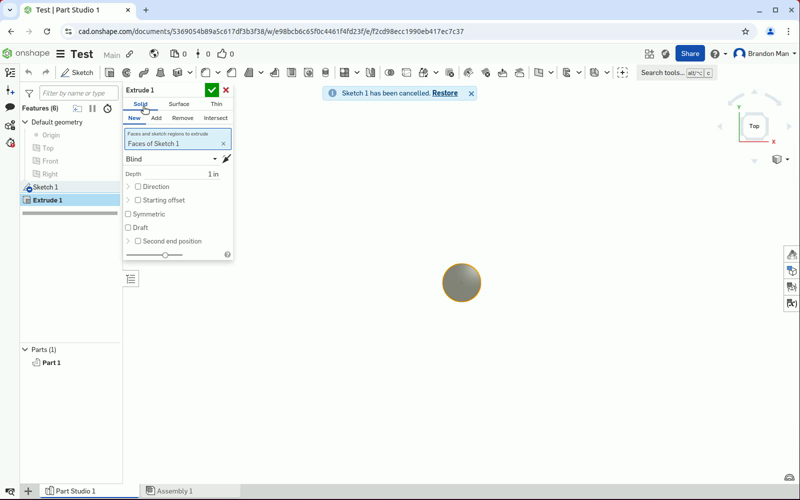
click(143, 106)
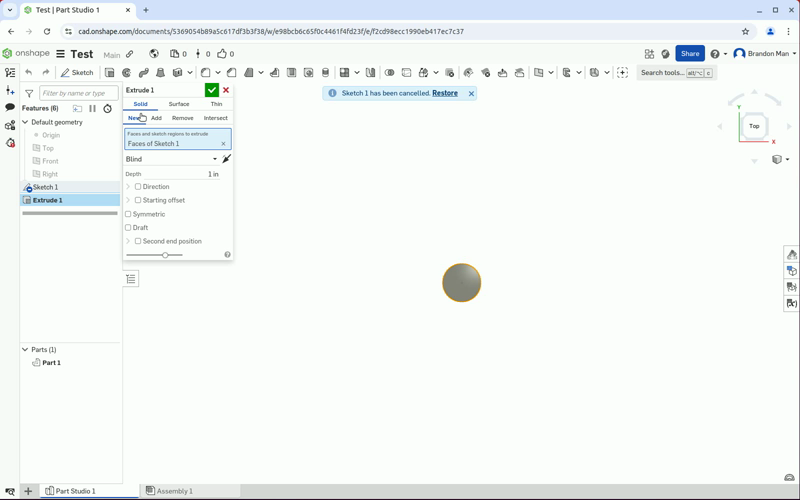
mouse_move(137, 120)
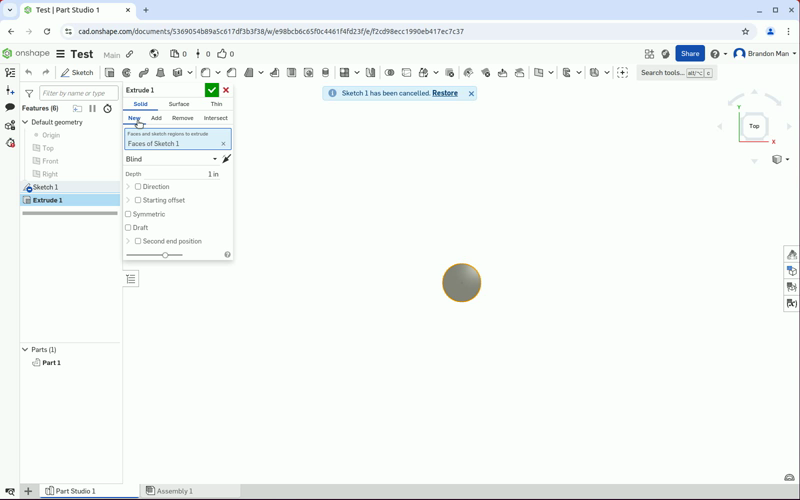
click(137, 120)
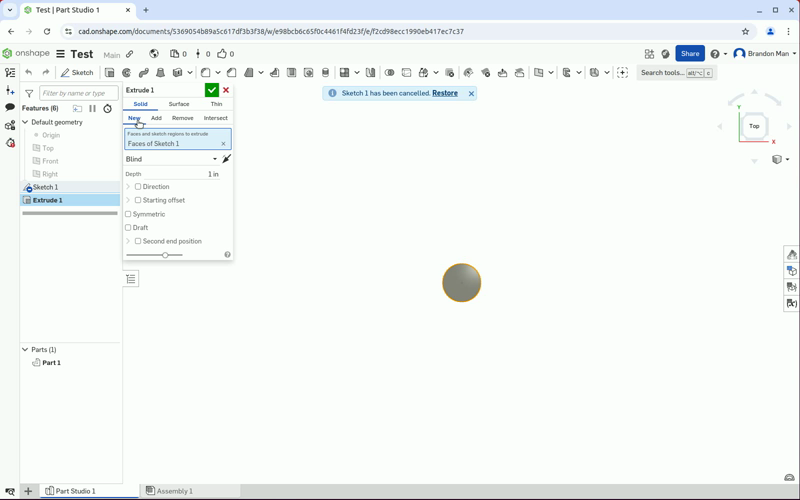
key(tab, 4)
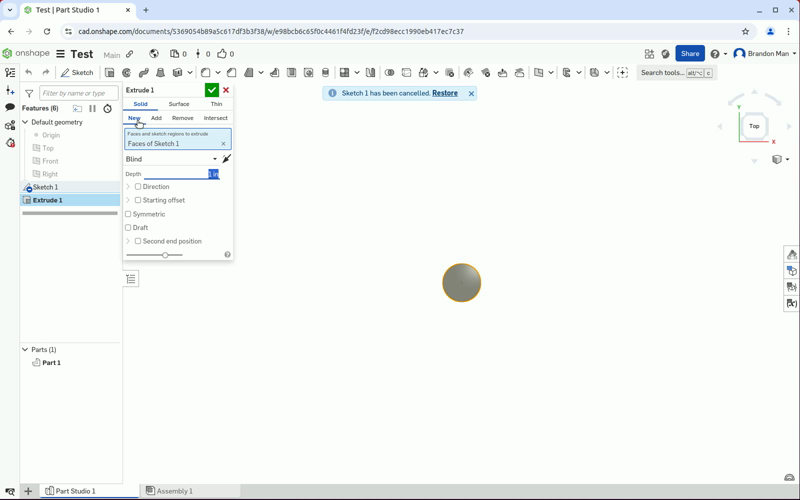
text(6.258)
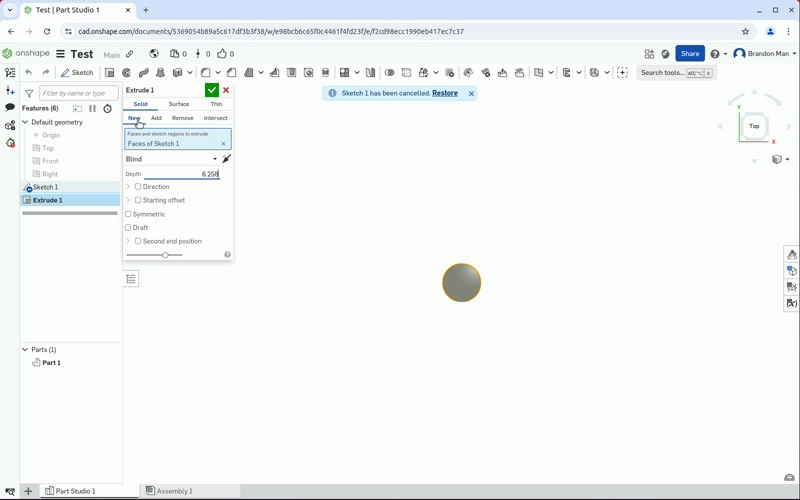
key(enter)
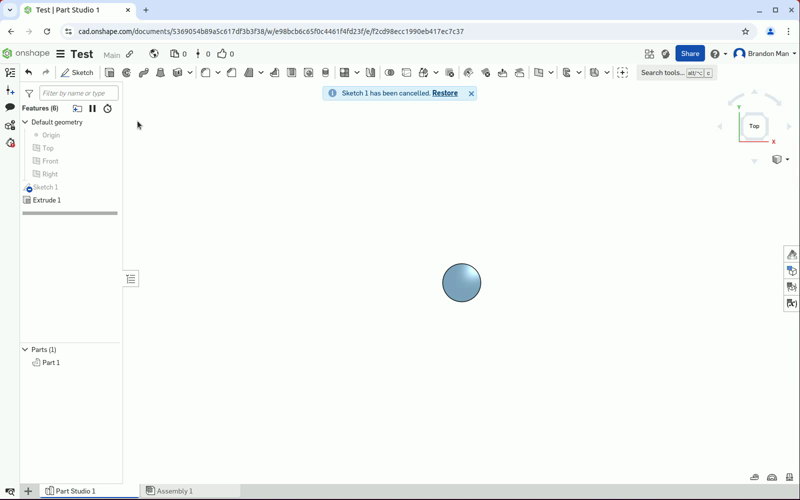
key(shift+h)
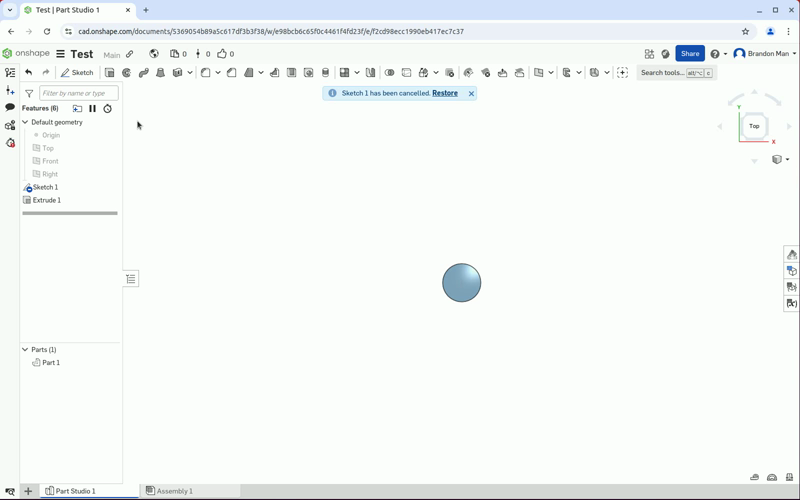
key(shift+h)
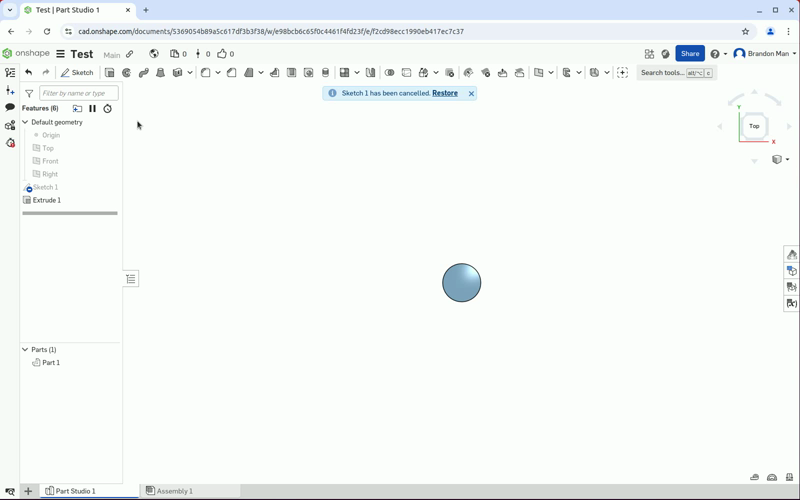
mouse_move(73, 189)
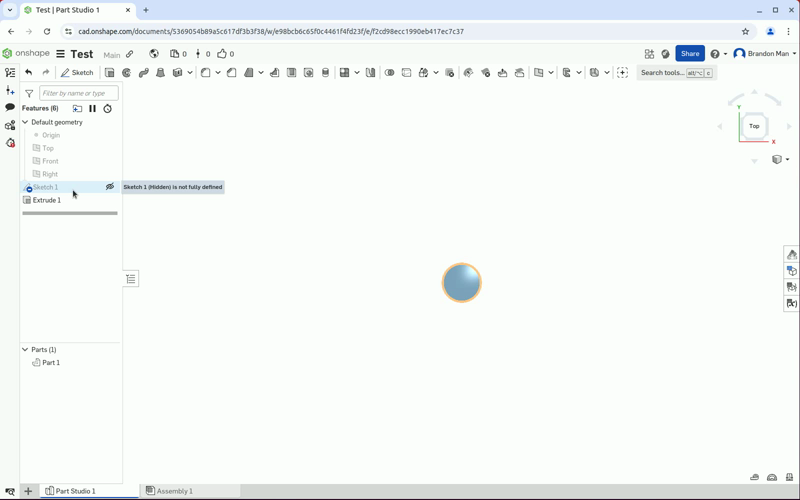
click(73, 189)
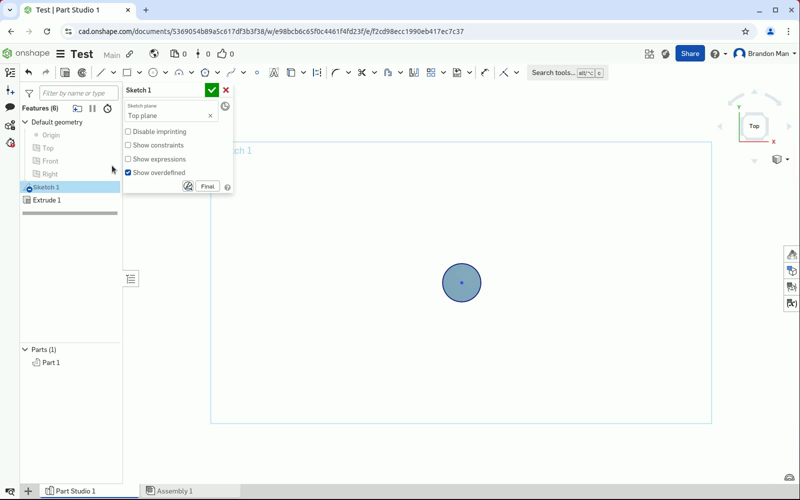
mouse_move(229, 92)
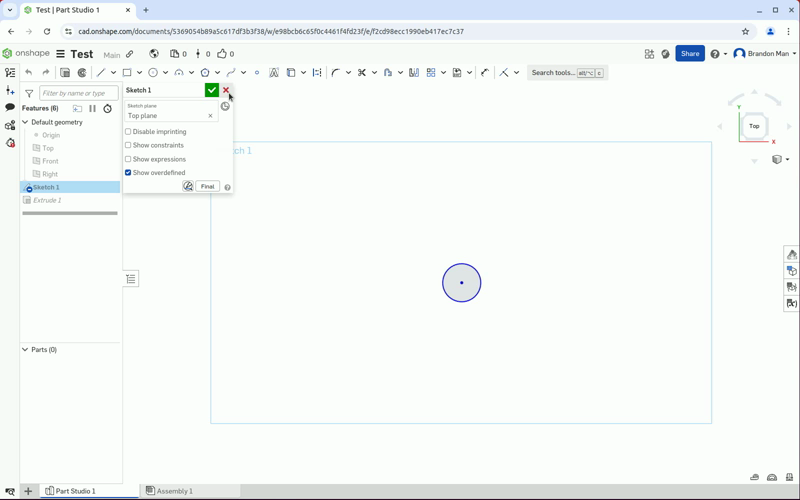
click(229, 92)
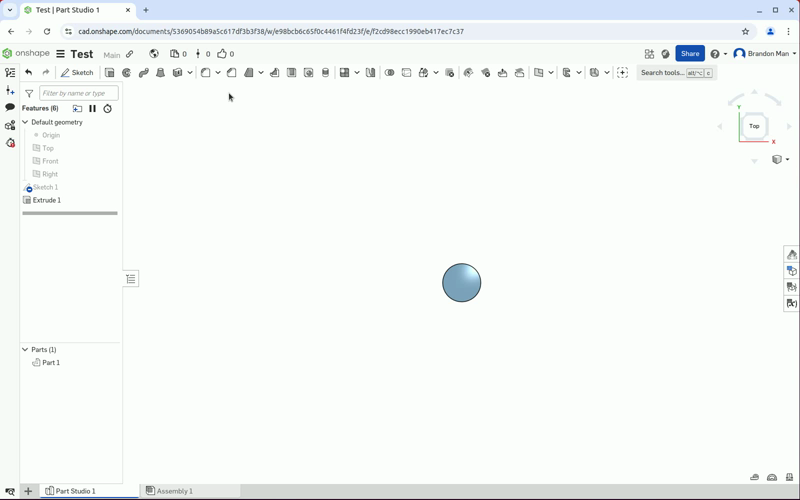
mouse_move(541, 75)
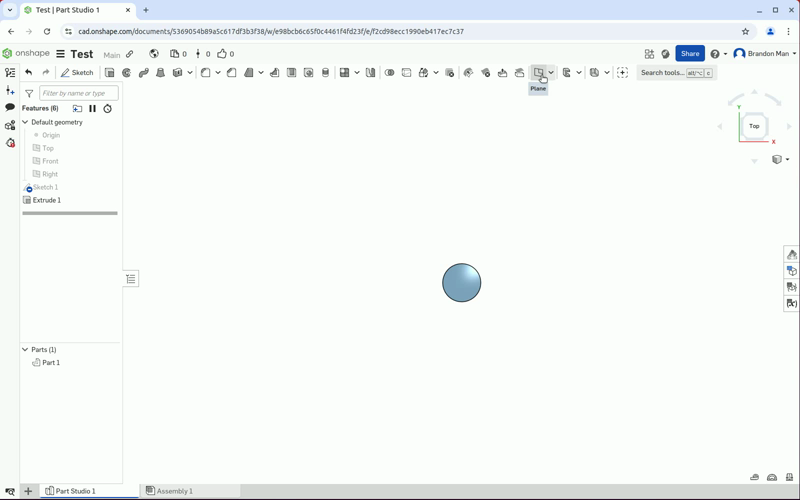
click(541, 75)
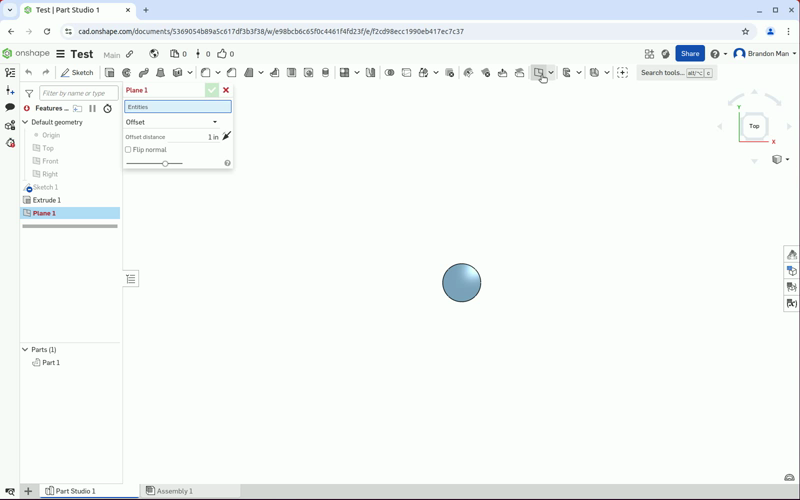
mouse_move(73, 150)
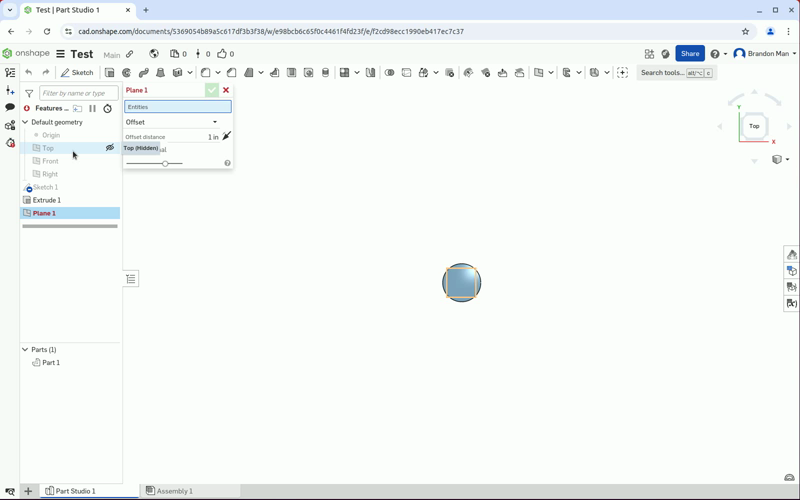
click(73, 150)
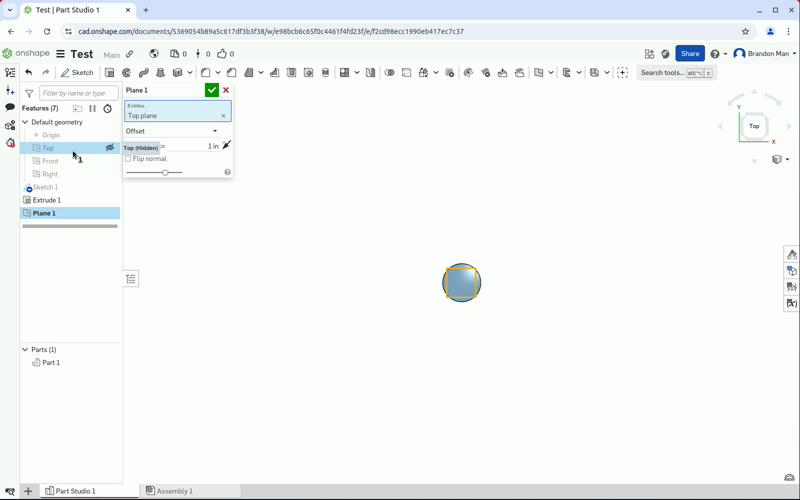
key(tab, 2)
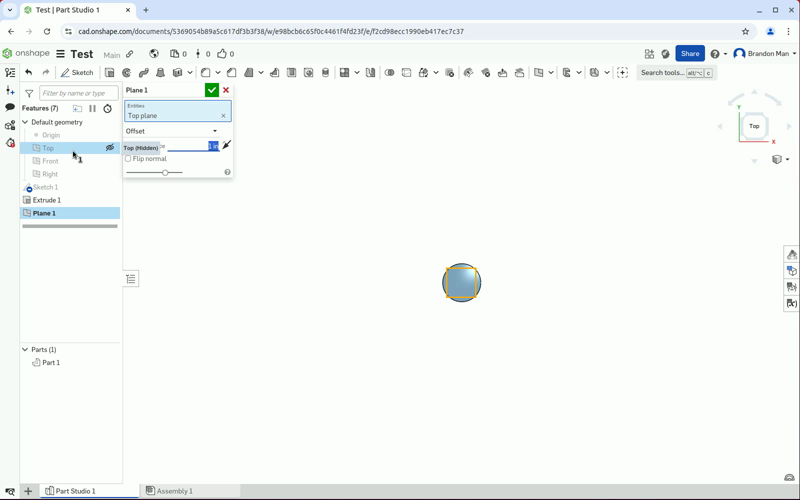
text(6.255)
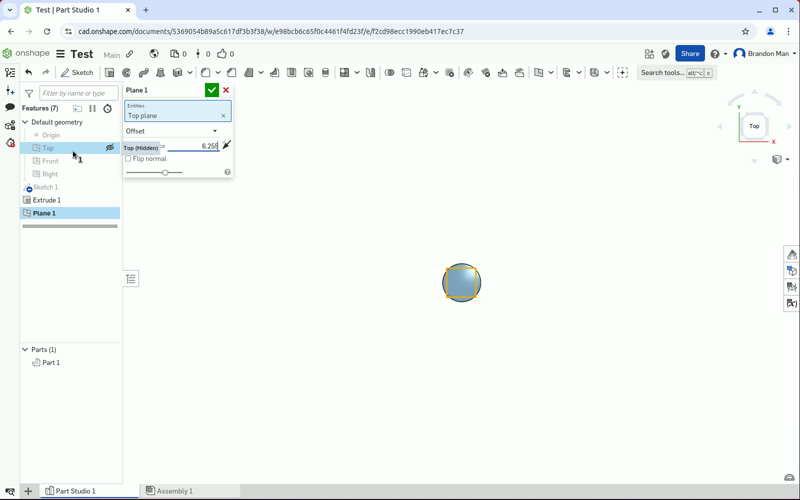
key(enter, 2)
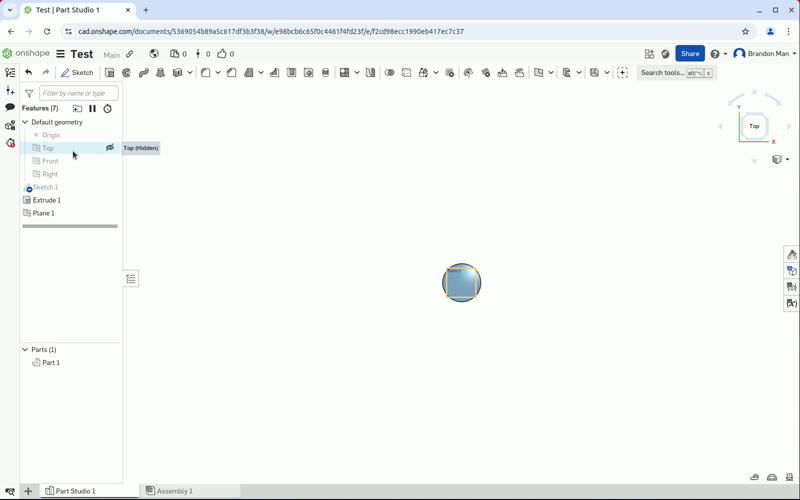
key(shift+s)
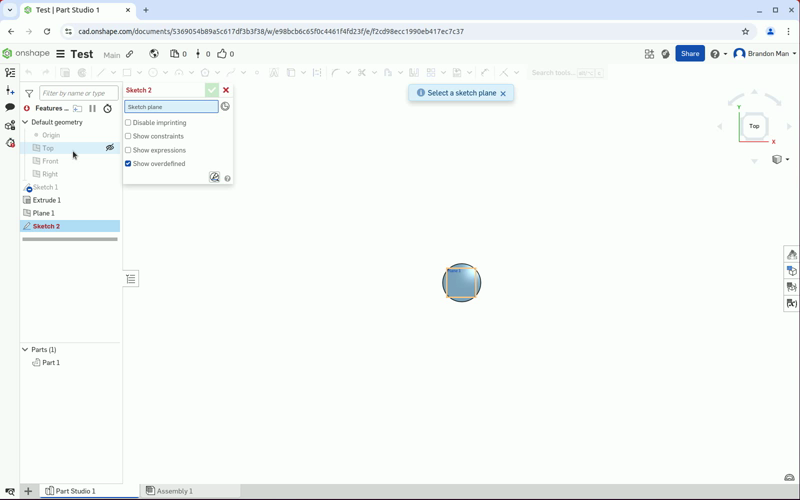
mouse_move(73, 215)
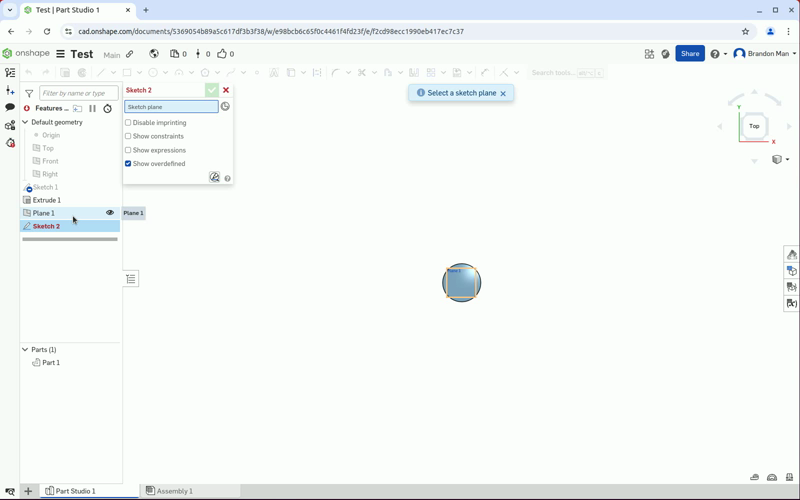
click(73, 215)
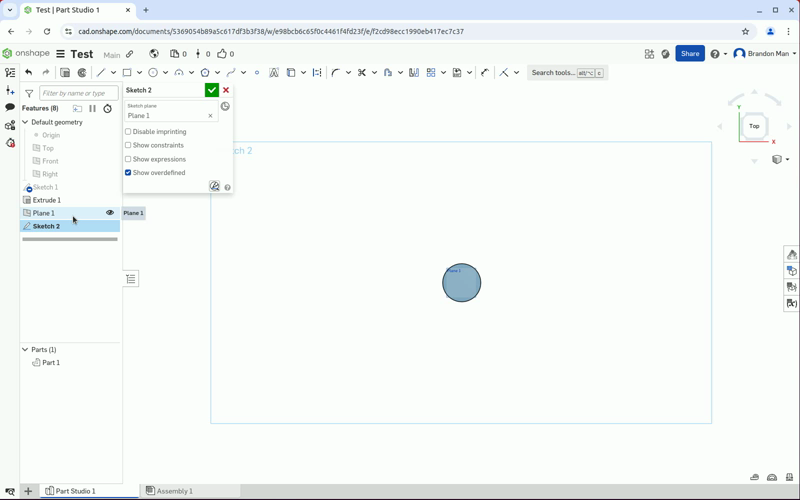
mouse_move(73, 352)
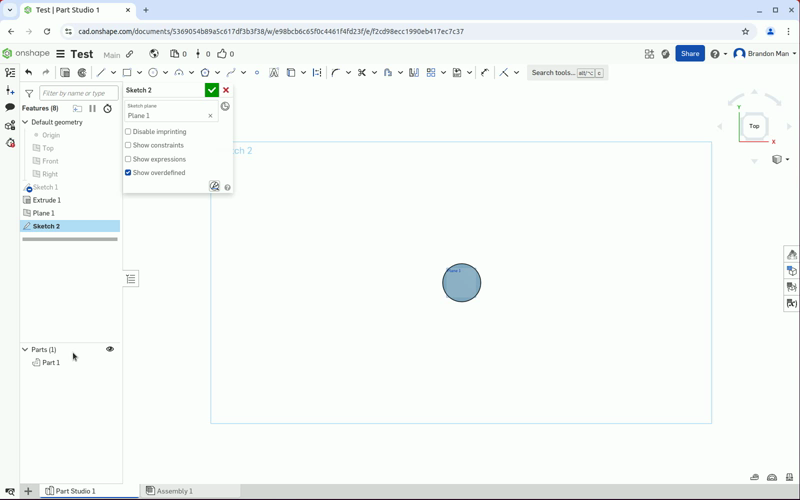
key(y)
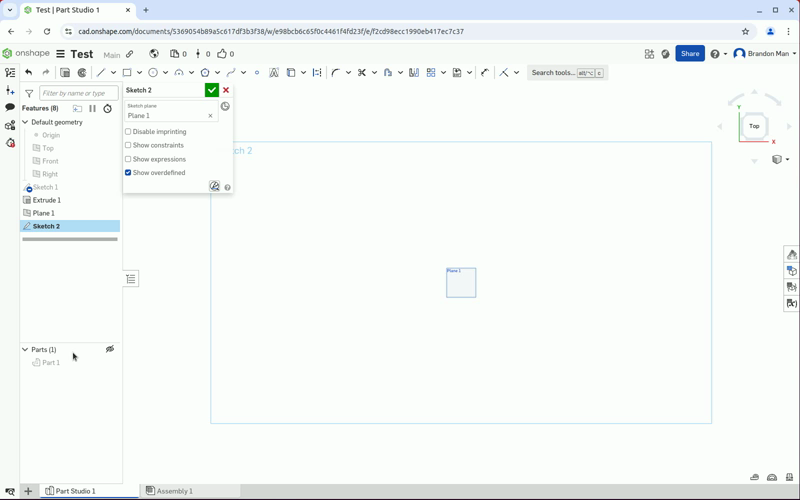
key(c)
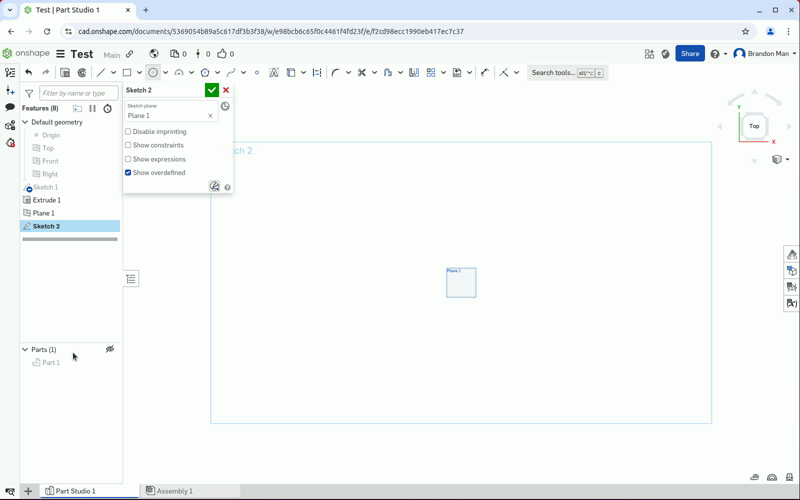
key_down(shift)
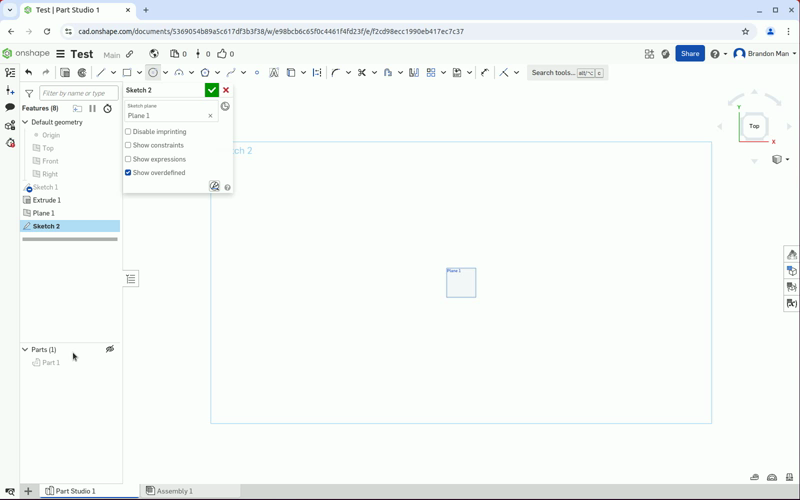
mouse_move(460, 282)
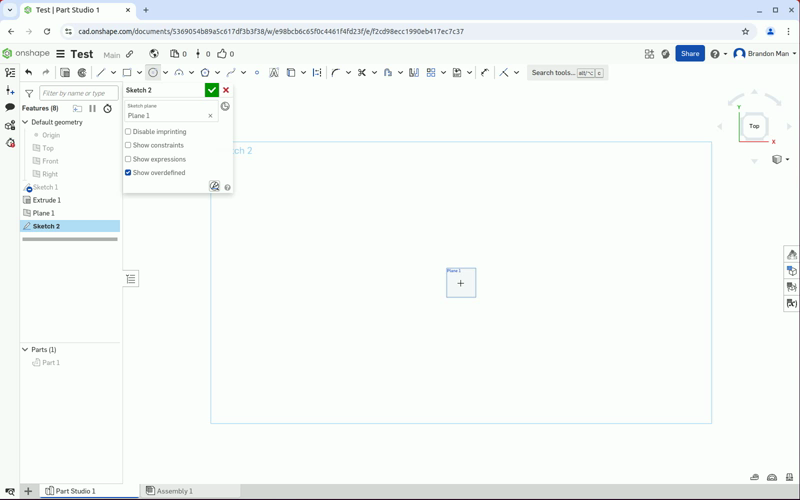
click(460, 282)
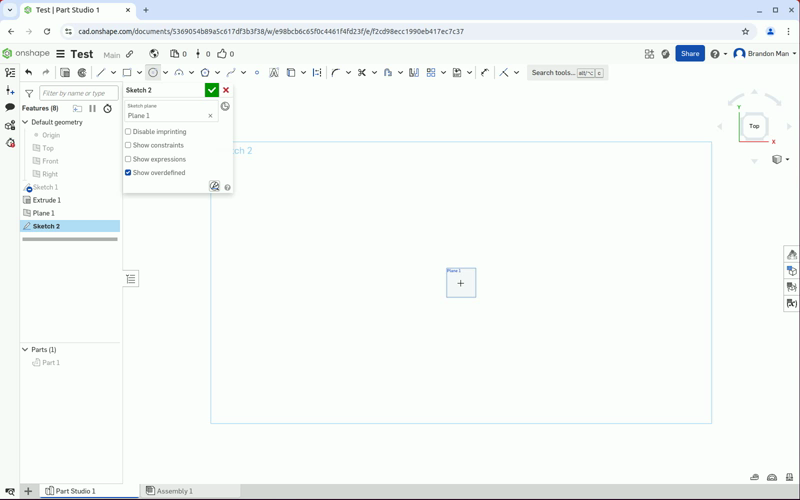
key_up(shift)
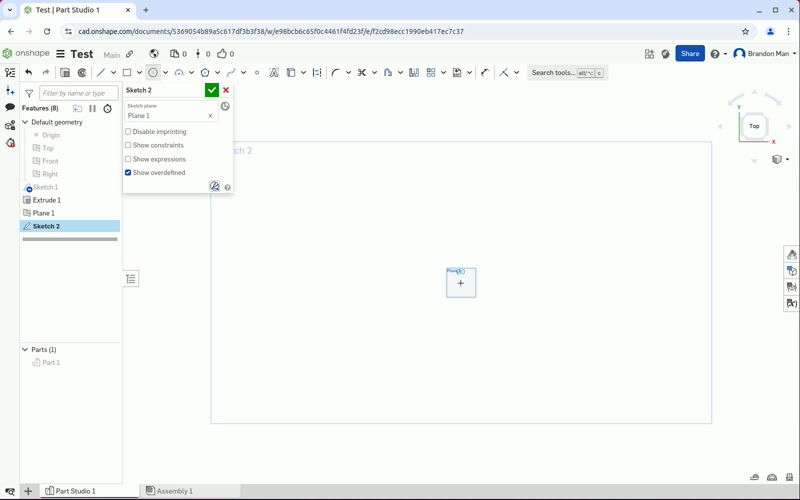
mouse_move(471, 282)
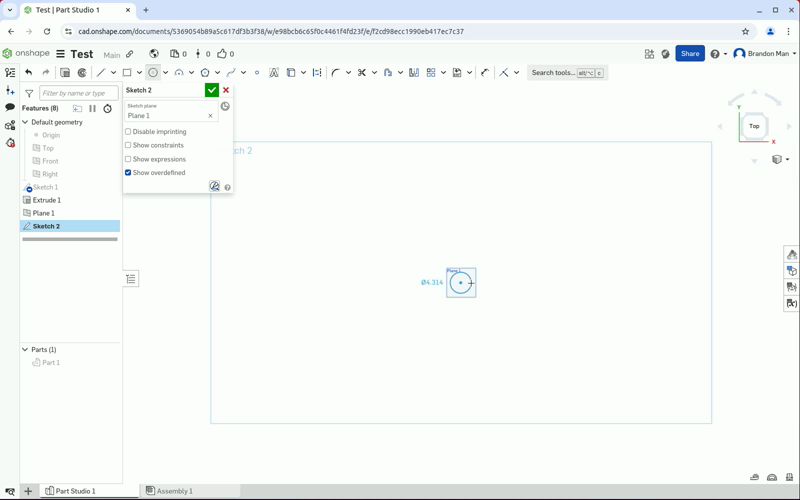
click(471, 282)
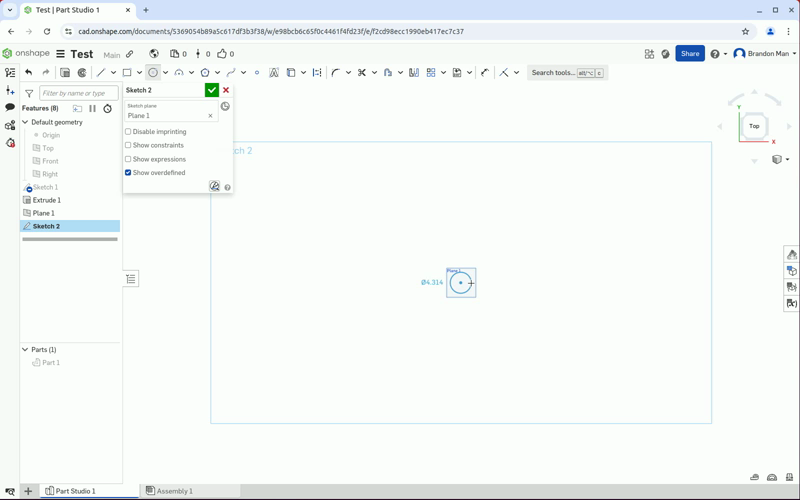
key(esc)
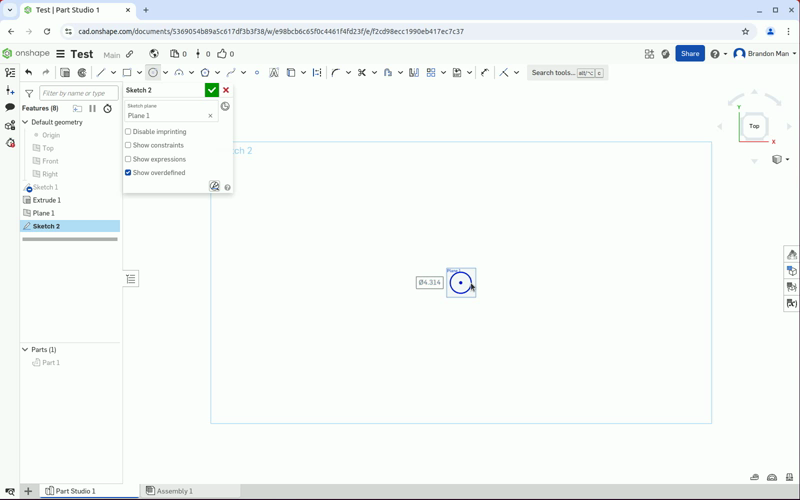
mouse_move(469, 287)
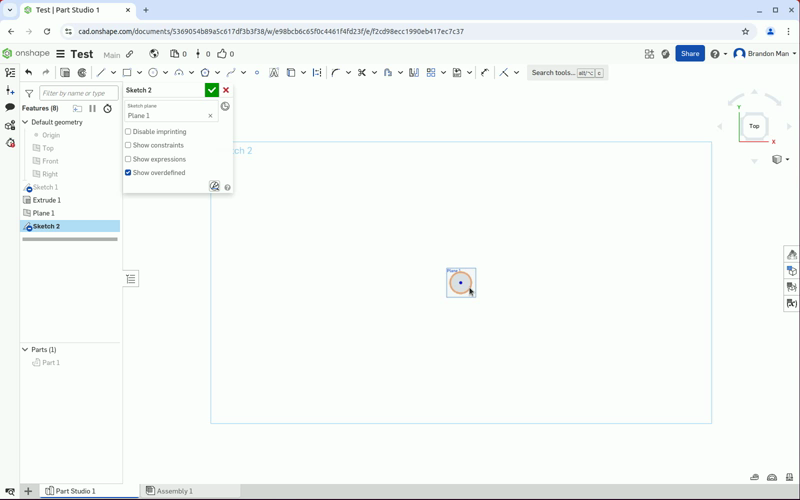
scroll(6)
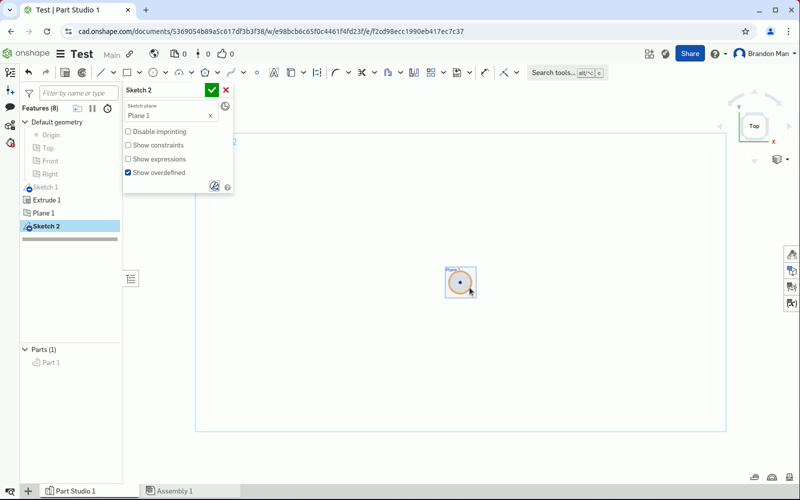
scroll(6)
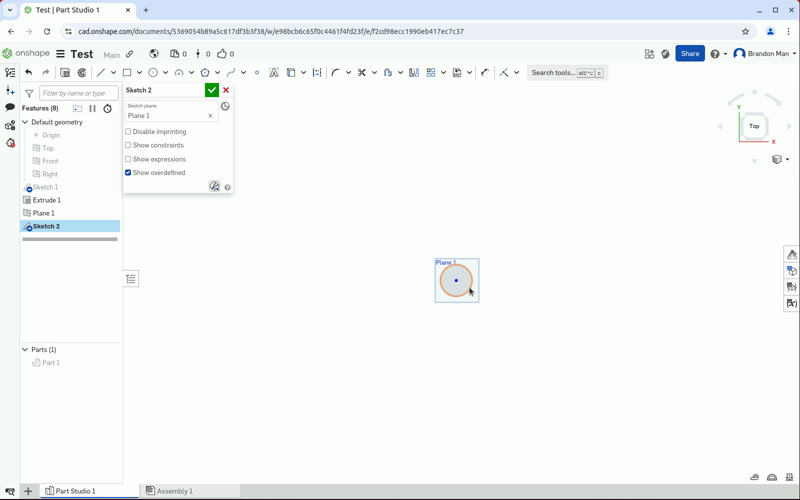
scroll(6)
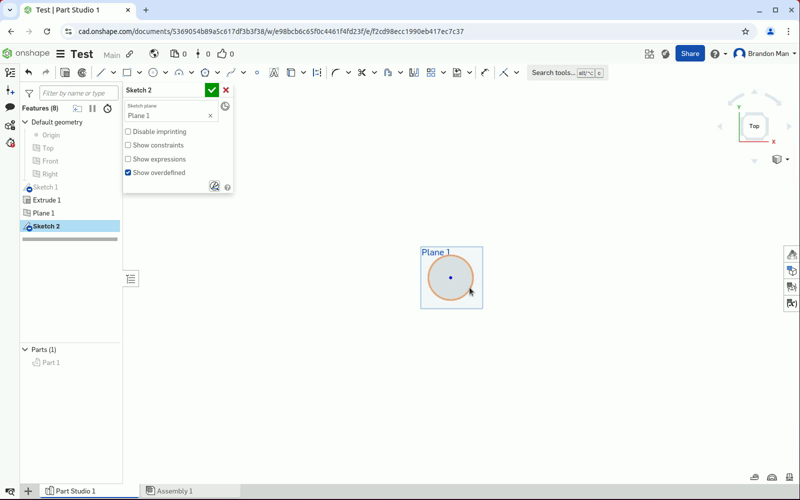
scroll(6)
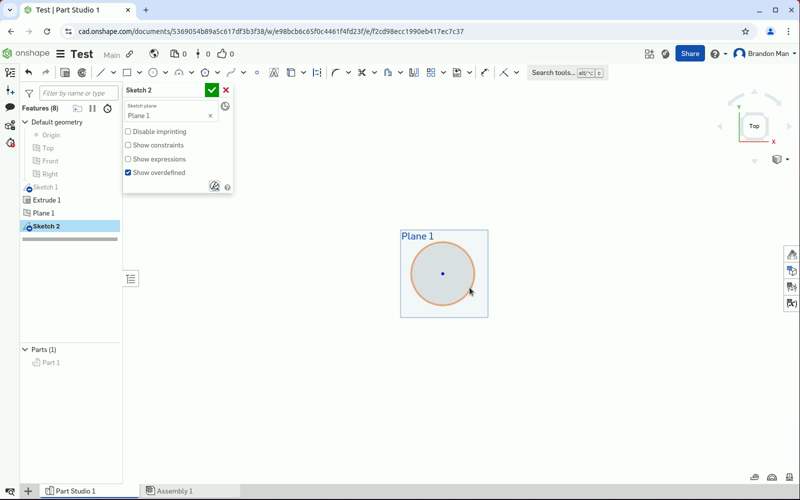
scroll(6)
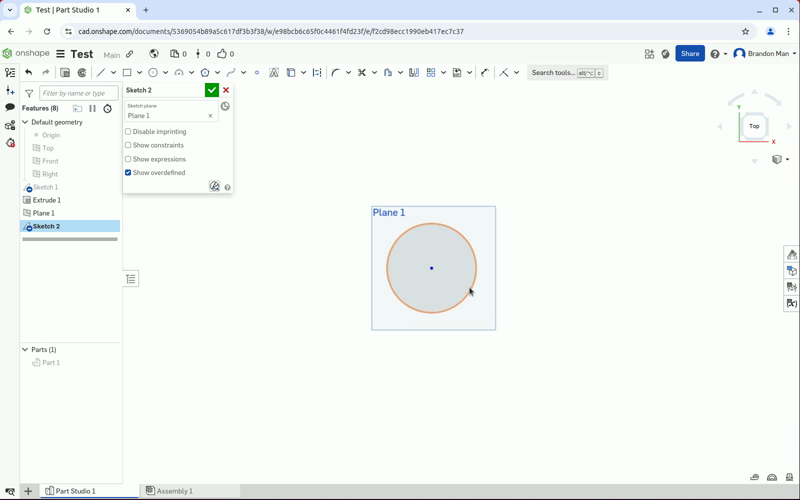
scroll(6)
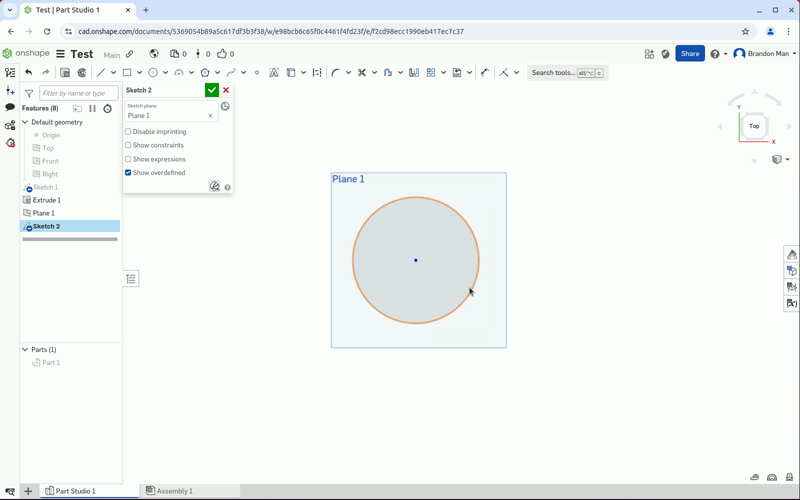
scroll(6)
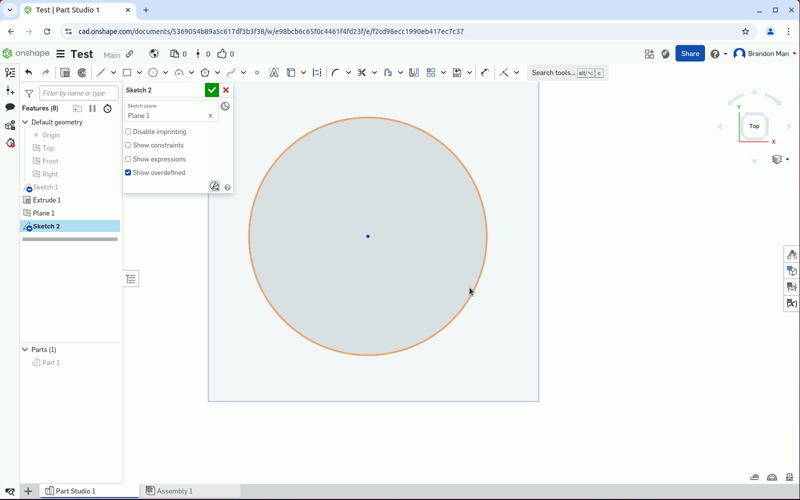
click(469, 287)
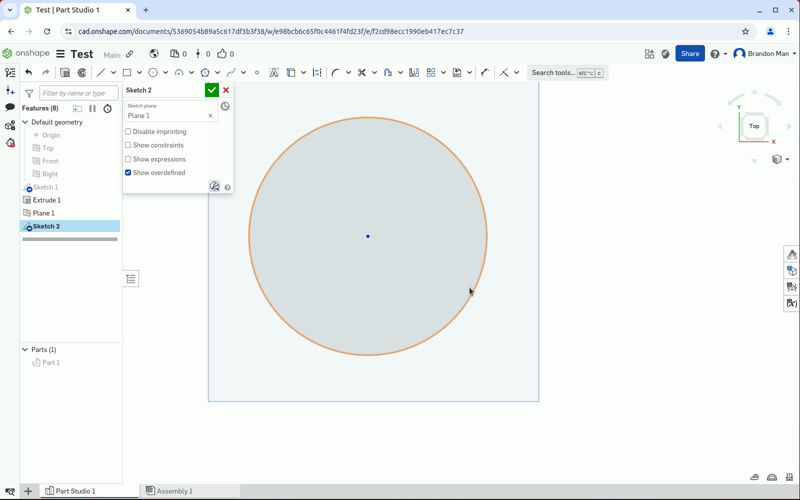
scroll(-6)
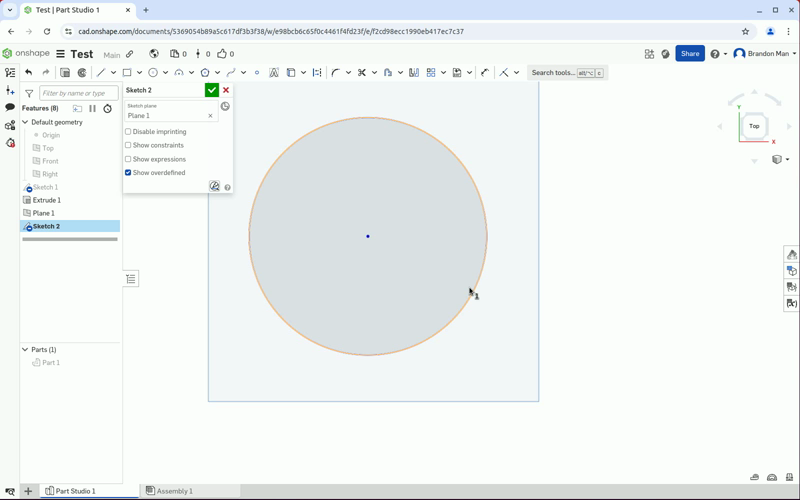
scroll(-6)
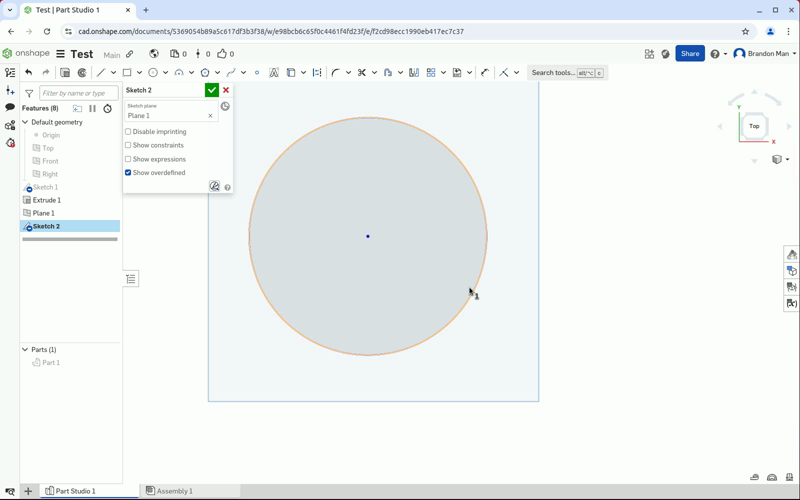
scroll(-6)
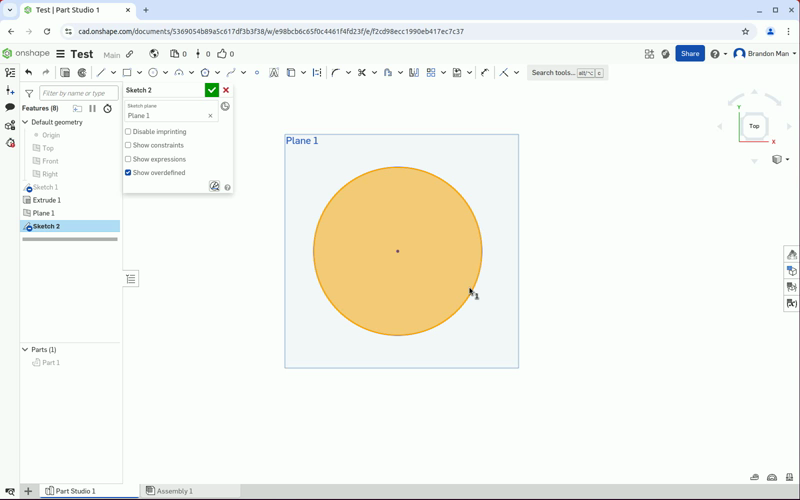
scroll(-6)
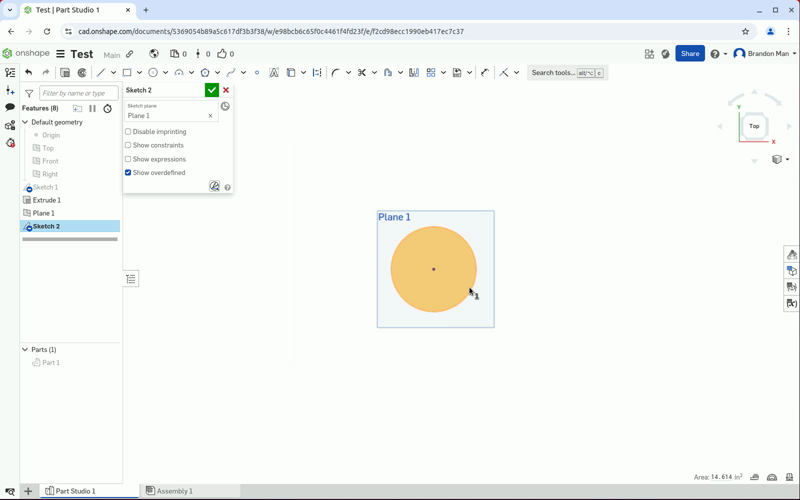
scroll(-6)
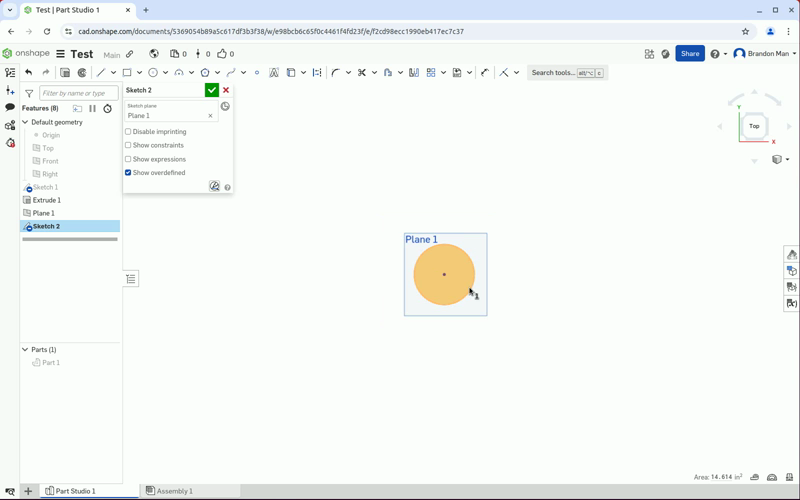
scroll(-6)
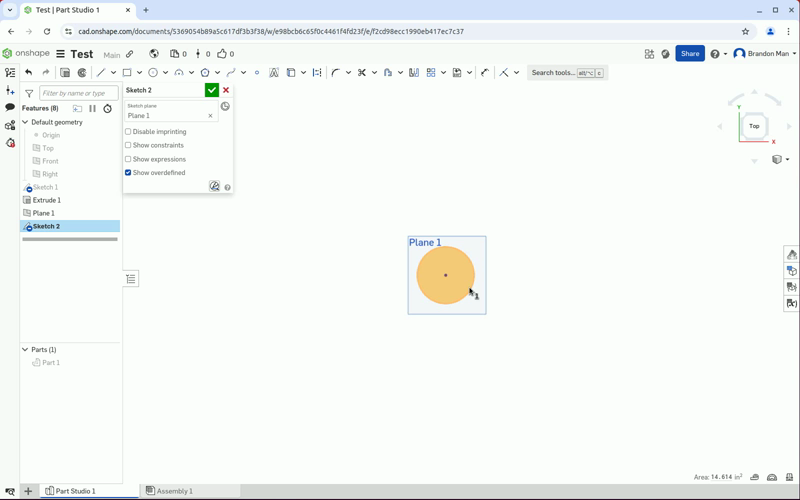
scroll(-6)
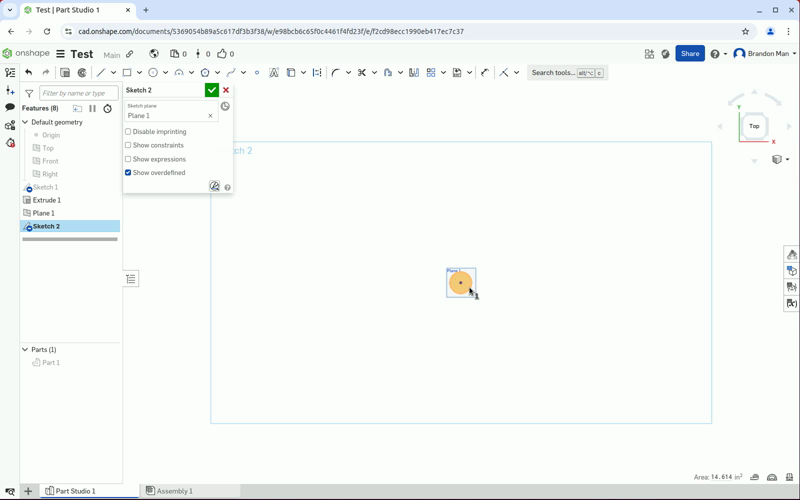
mouse_move(73, 352)
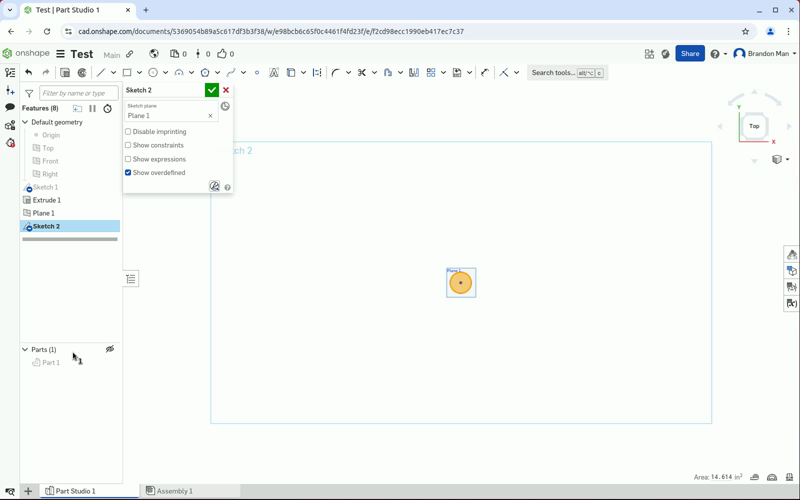
key(shift+y)
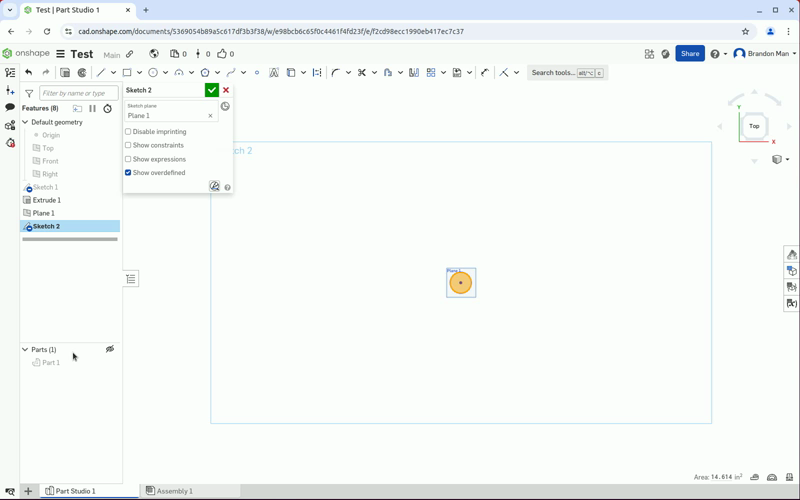
key(shift+e)
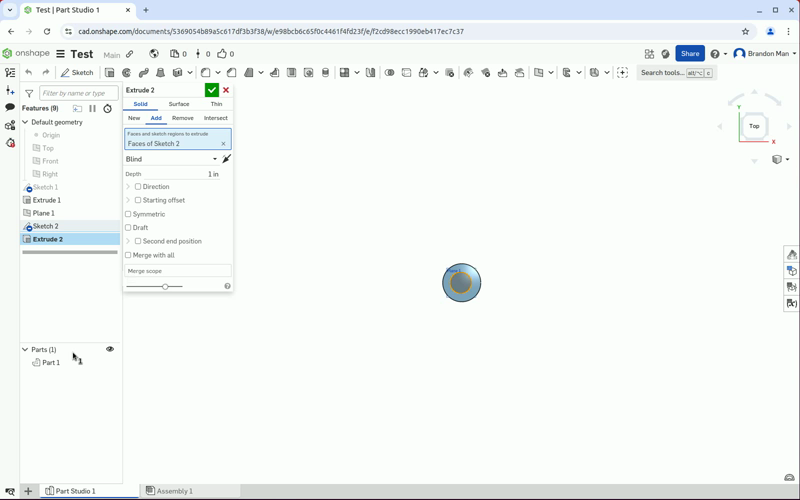
mouse_move(143, 106)
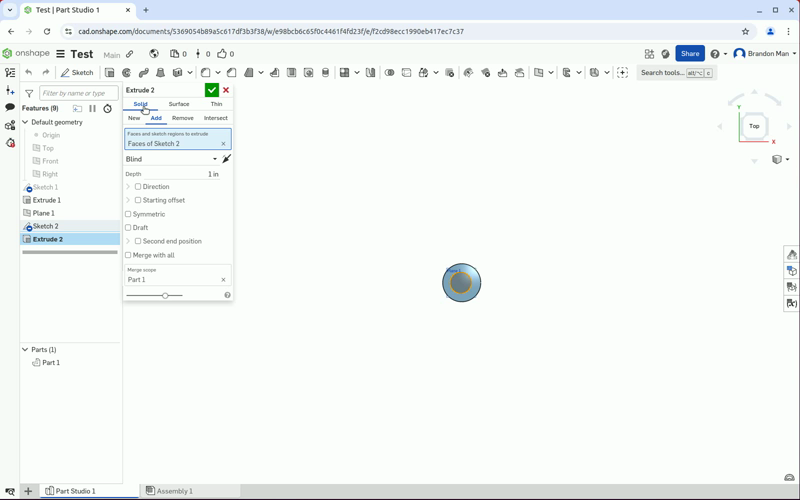
click(143, 106)
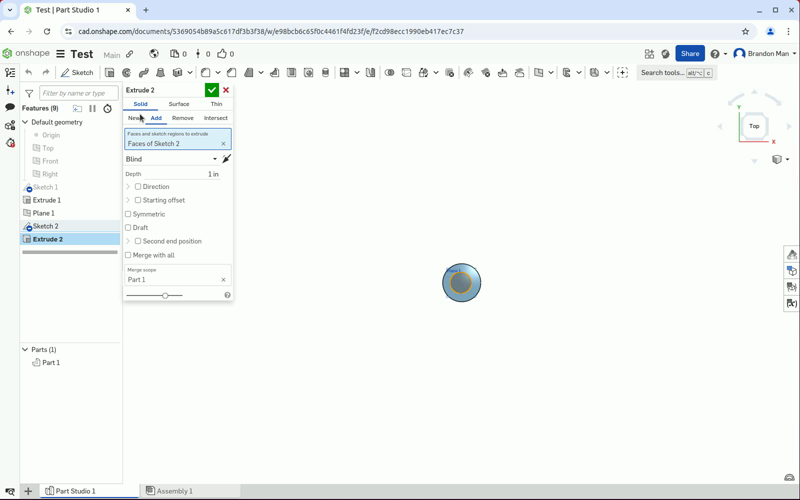
mouse_move(137, 120)
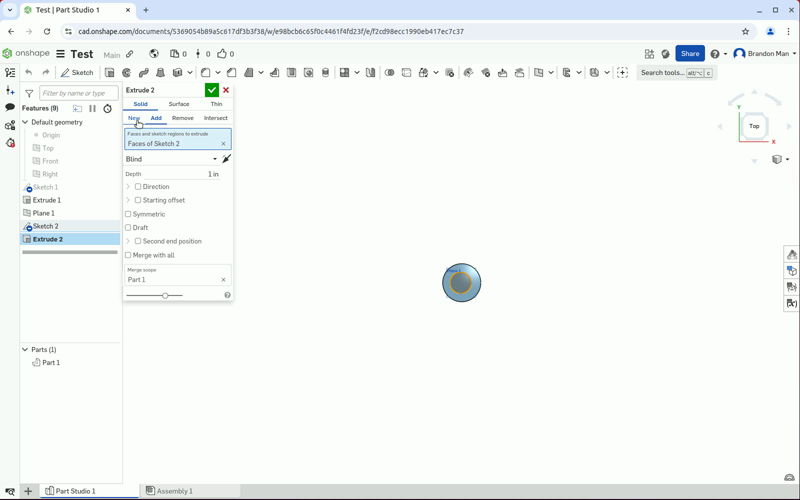
click(137, 120)
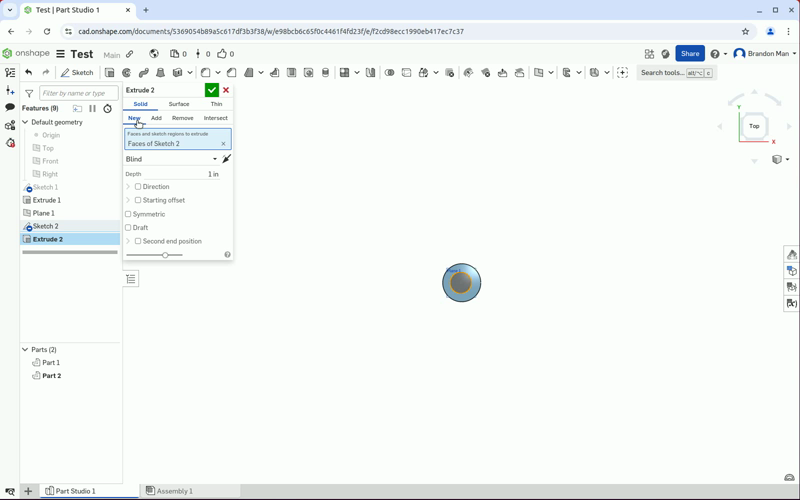
key(tab, 4)
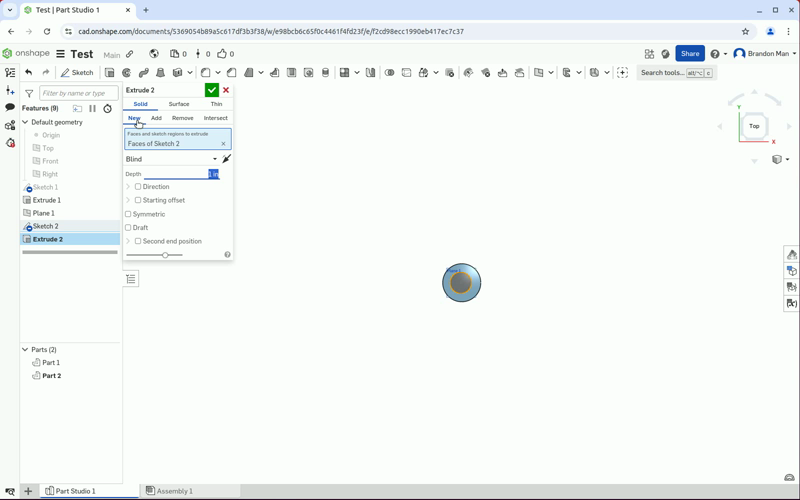
text(16.85)
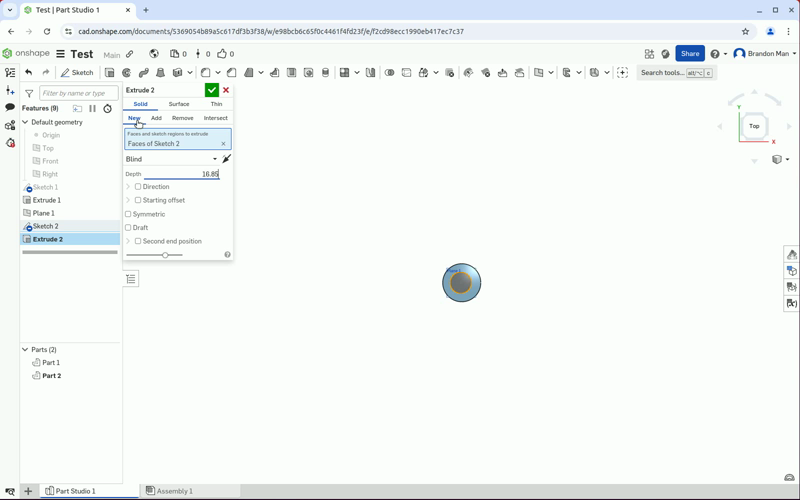
key(enter)
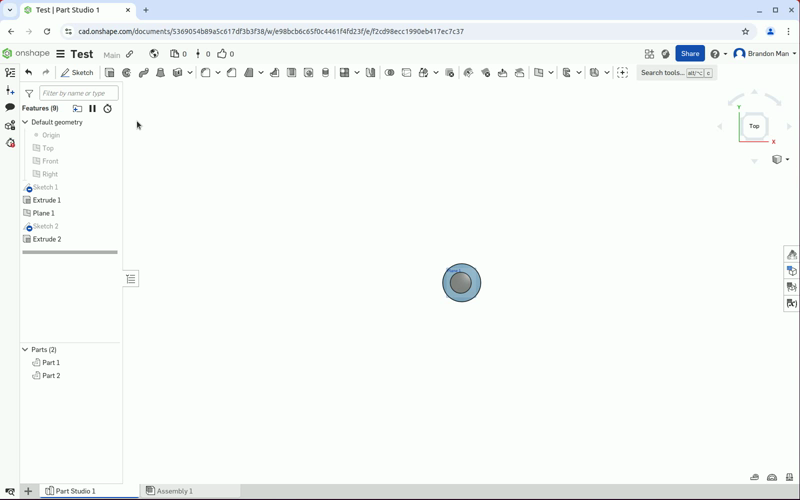
key(shift+h)
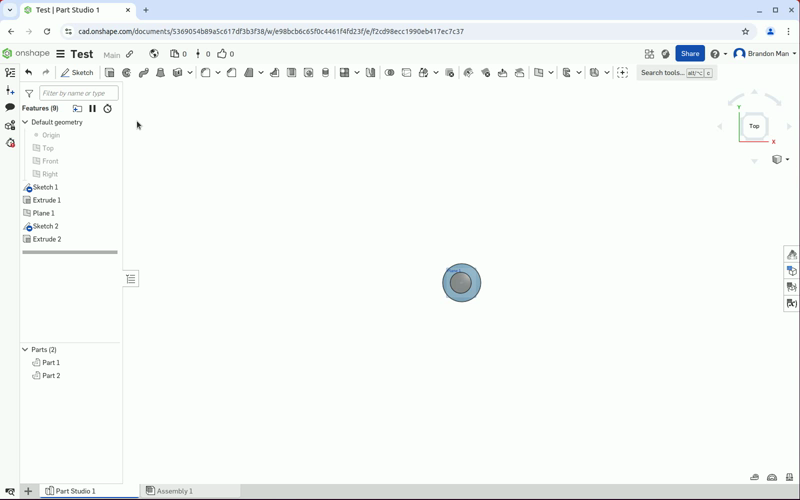
key(shift+h)
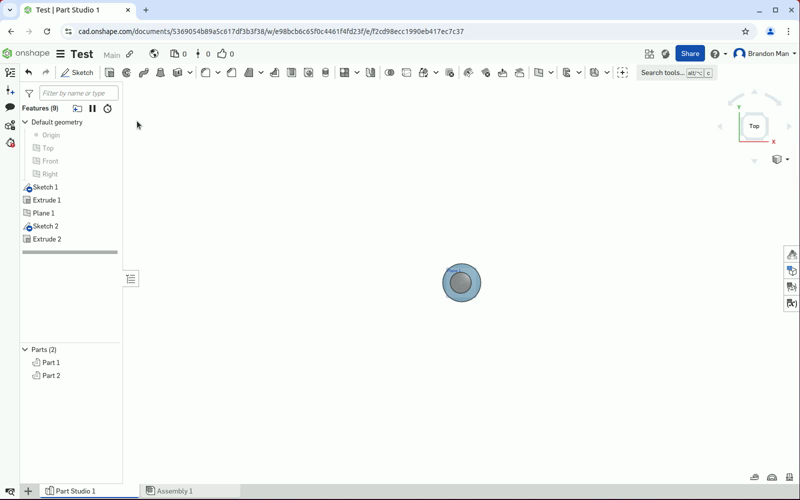
key(shift+7)
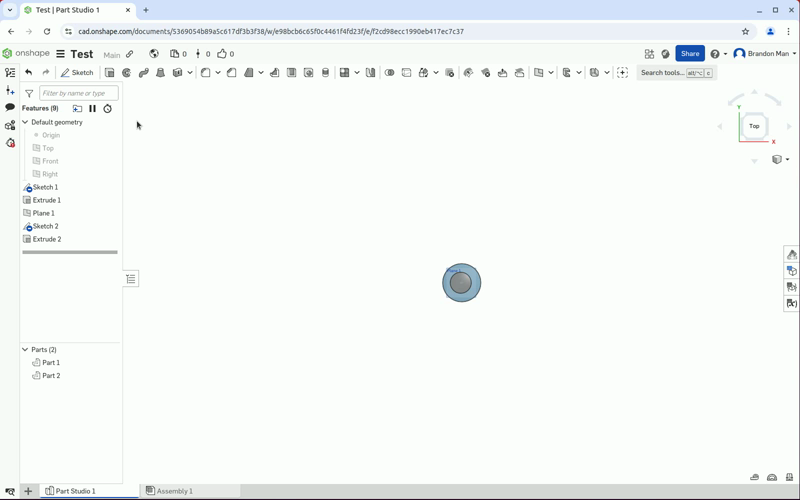
key(up, 3)
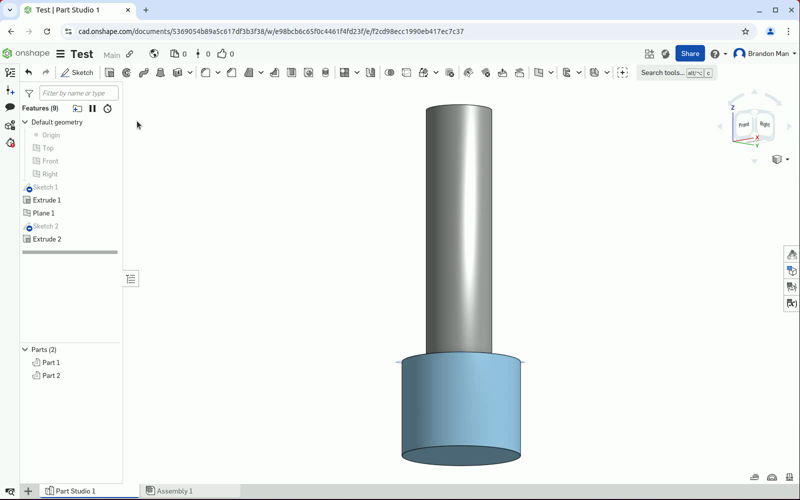
key(left, 3)
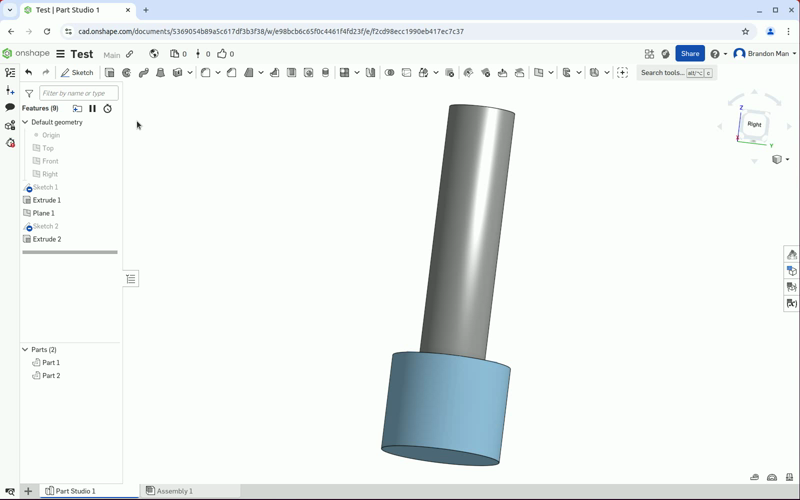
key(right, 3)
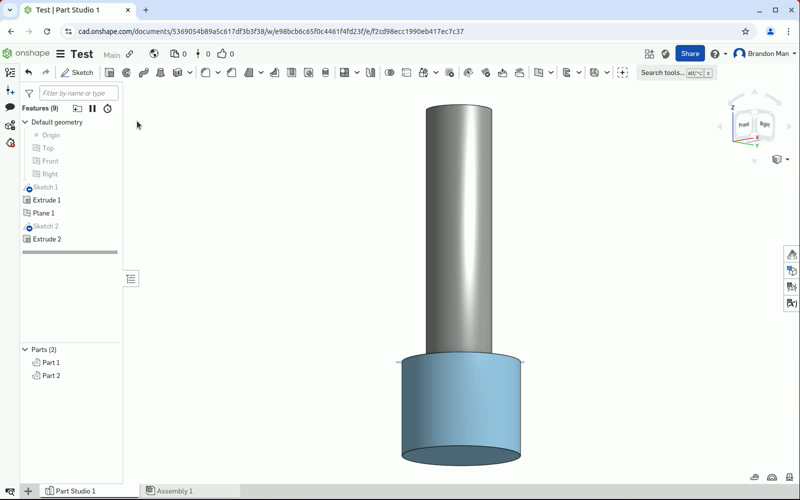
key(down, 3)
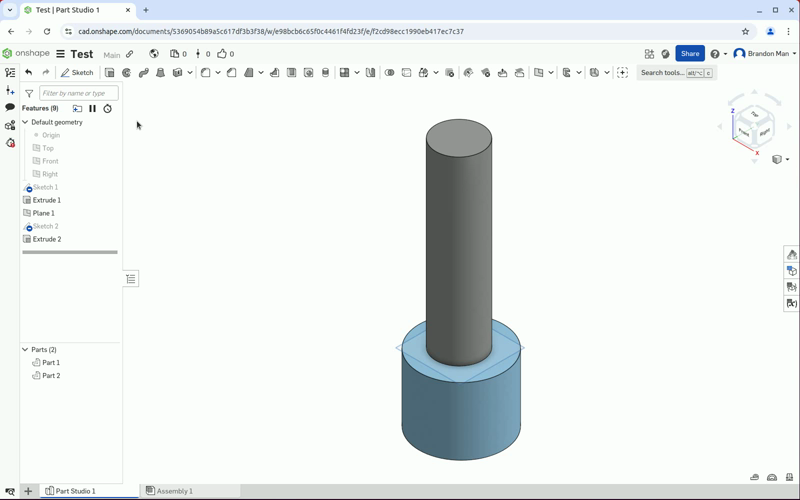
mouse_move(73, 189)
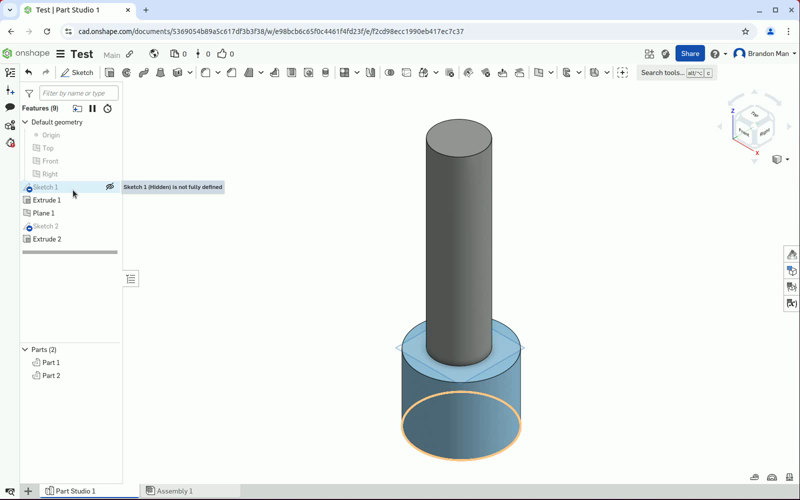
click(73, 189)